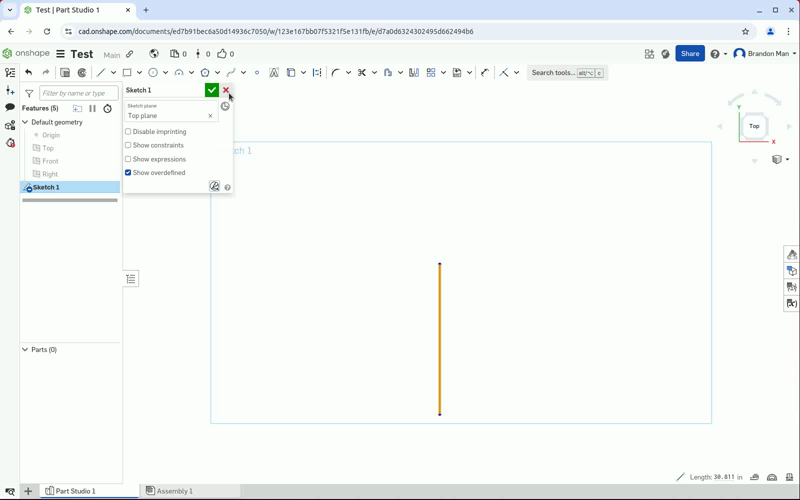
key(shift+h)
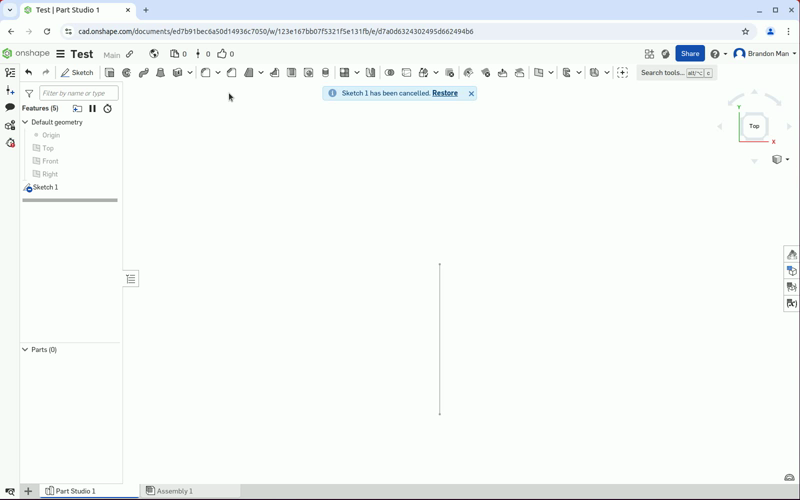
mouse_move(73, 352)
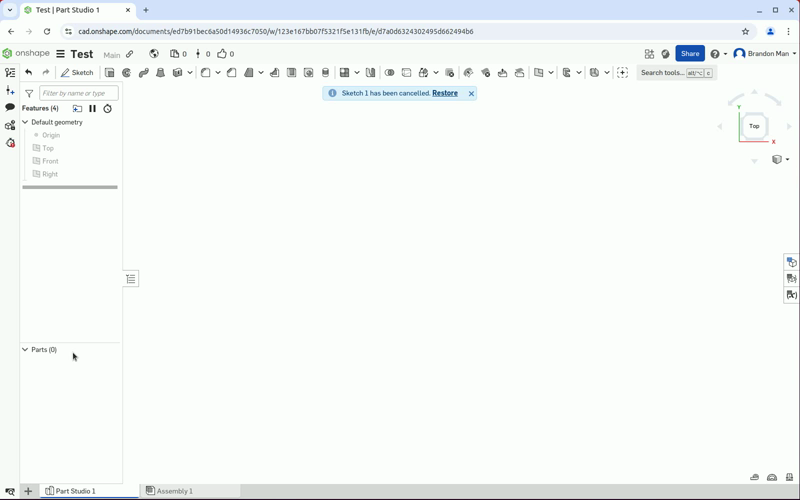
key(y)
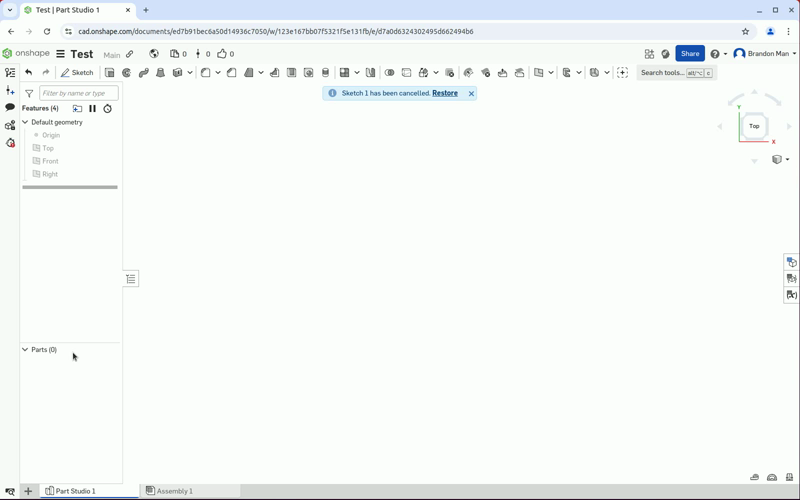
key(shift+p)
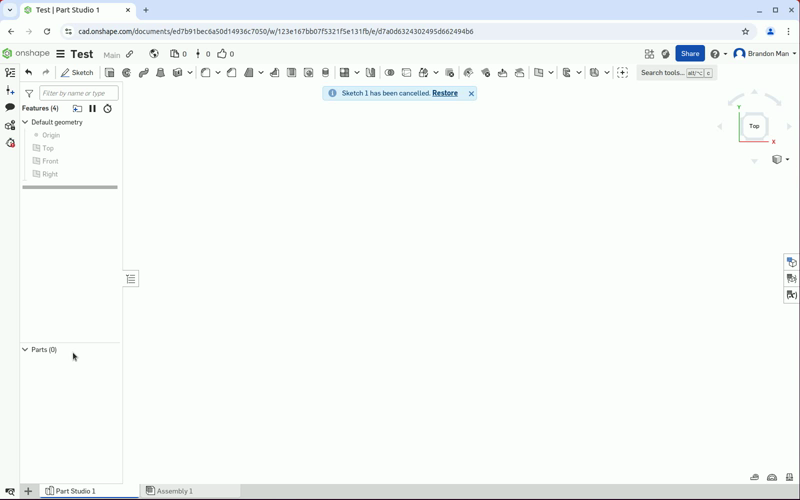
key(space)
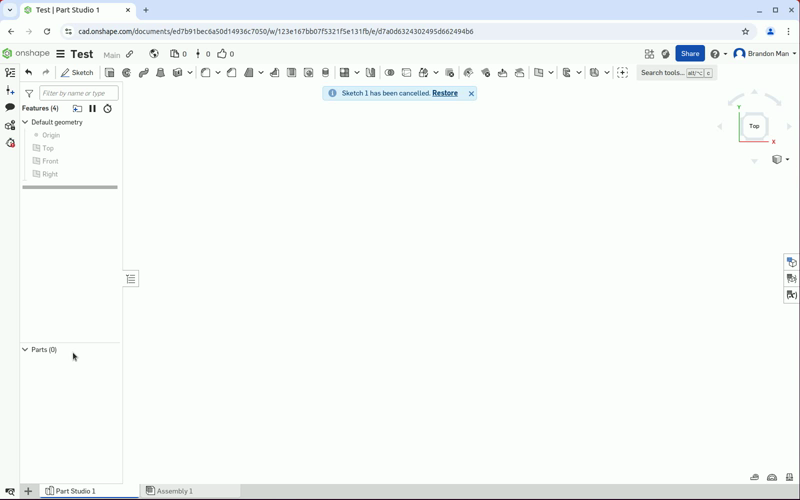
key_down(shift)
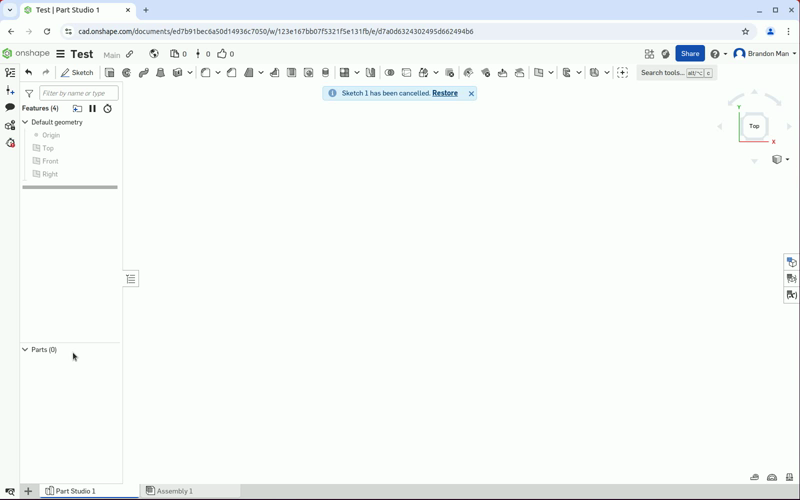
key(up)
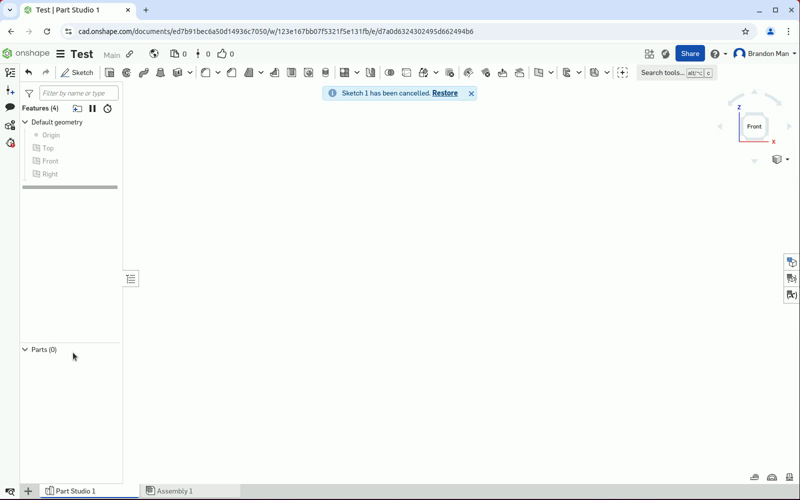
key_up(shift)
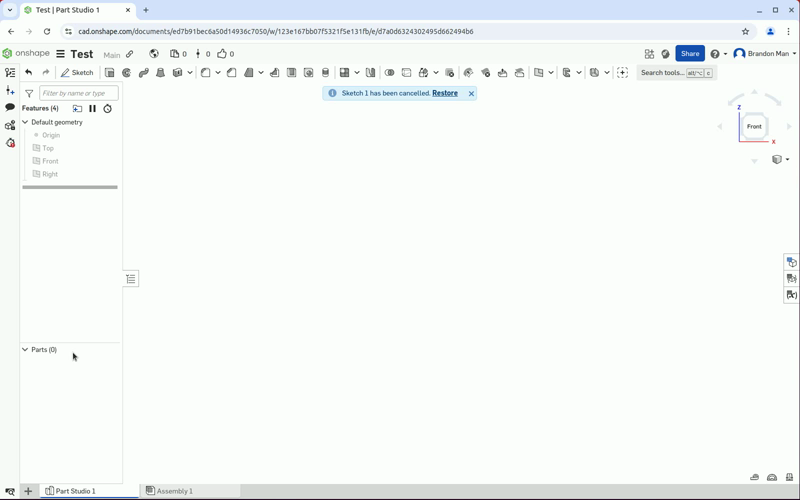
mouse_move(73, 352)
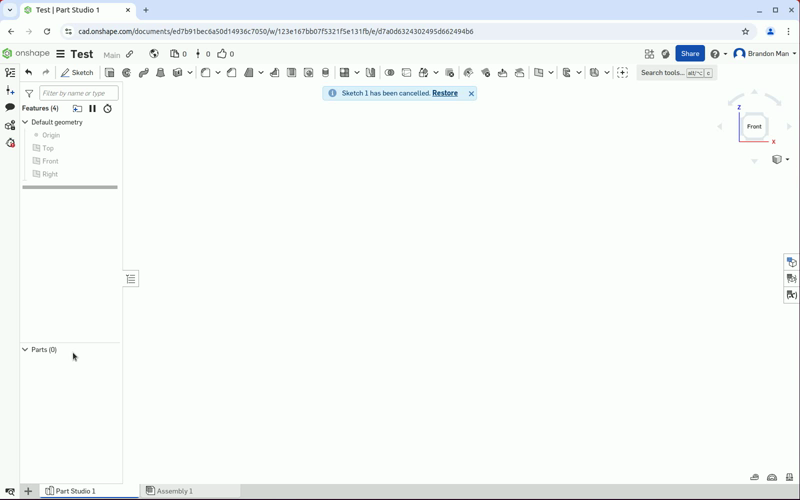
key(shift+y)
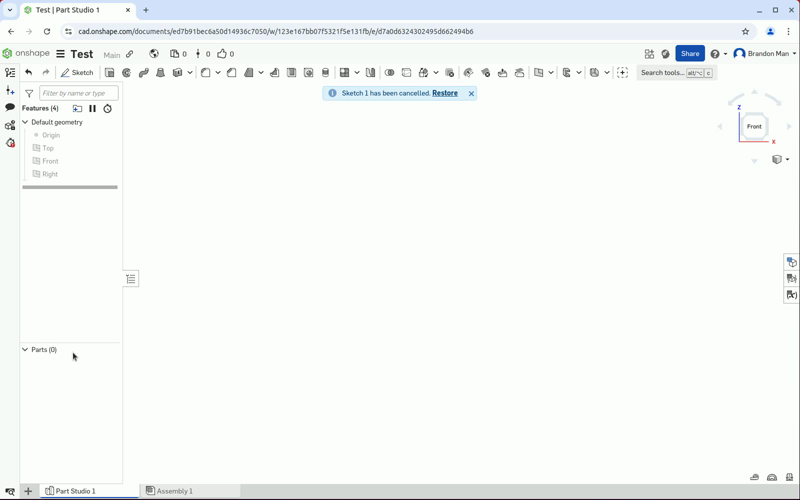
key(shift+s)
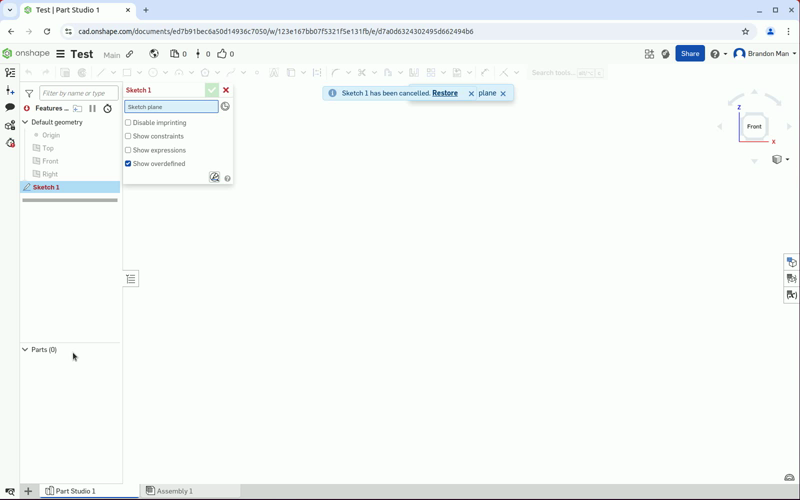
mouse_move(73, 163)
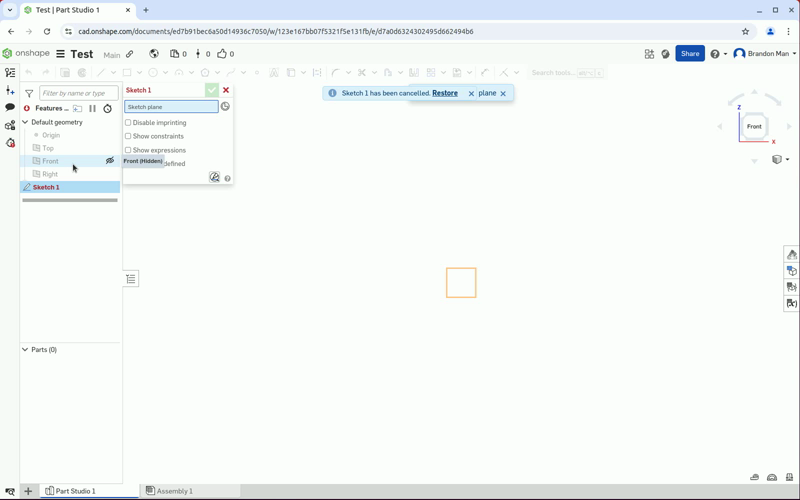
click(73, 163)
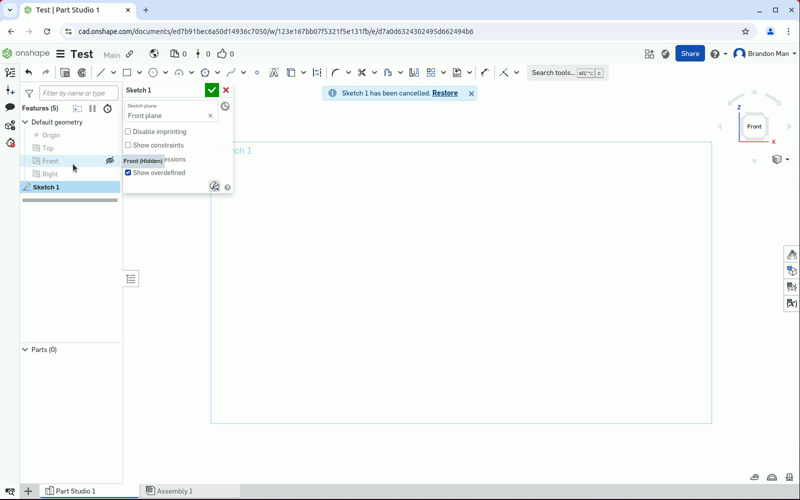
mouse_move(73, 352)
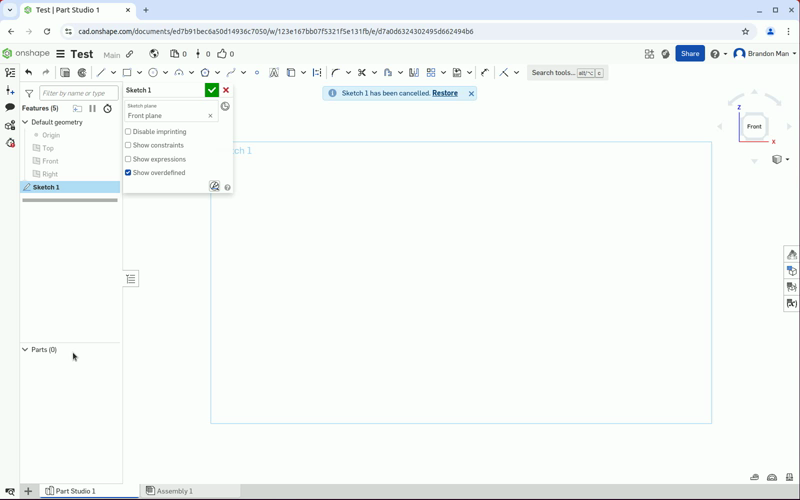
key(y)
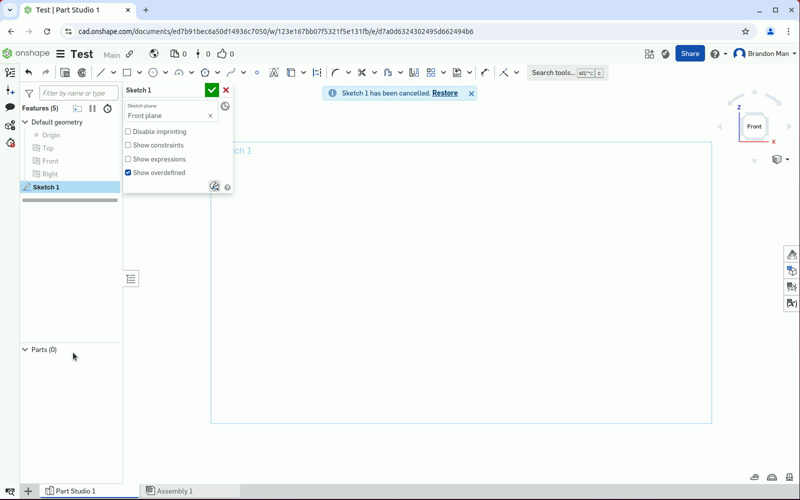
key(l)
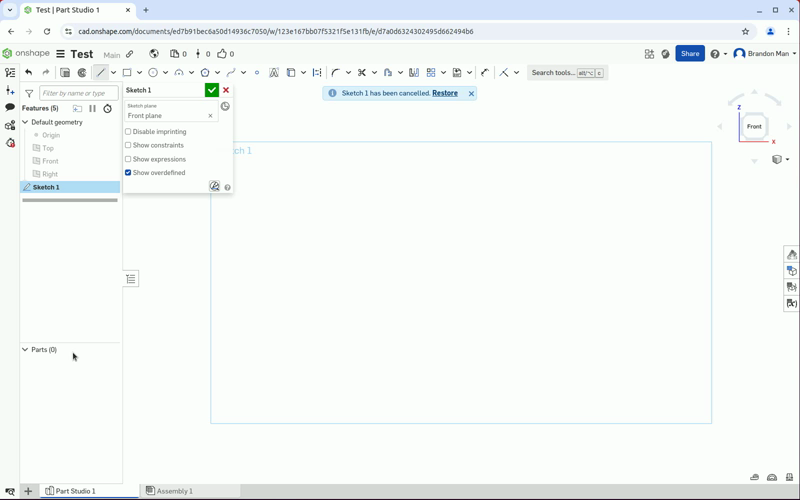
key_down(shift)
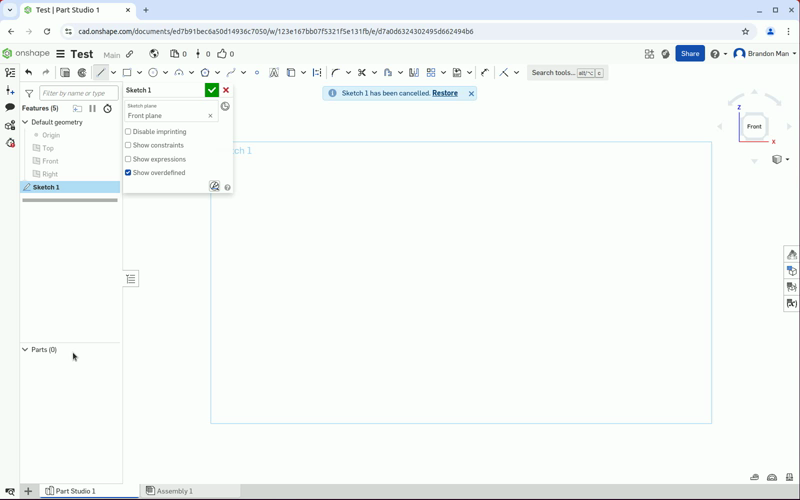
mouse_move(427, 327)
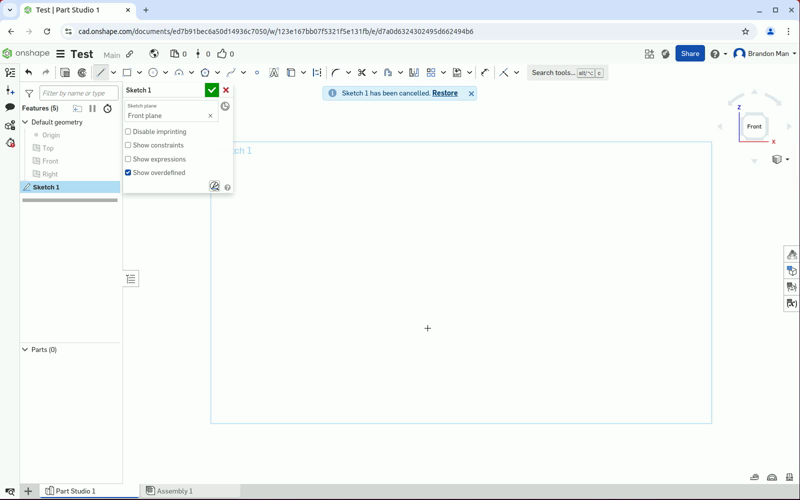
click(427, 327)
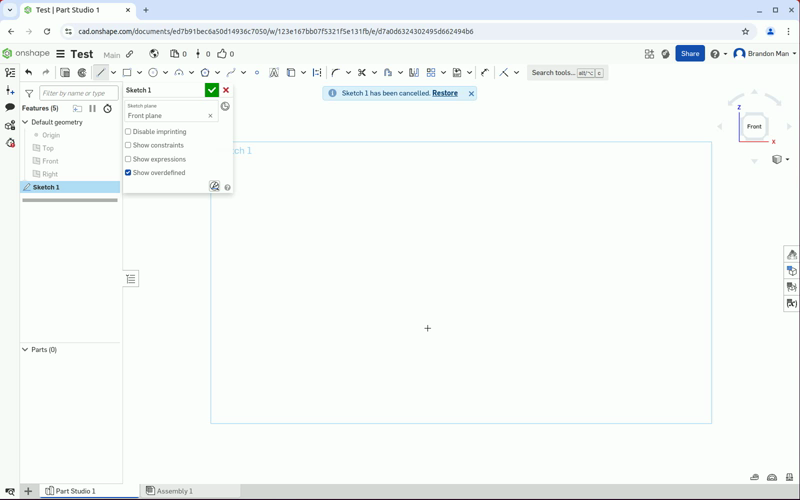
key_up(shift)
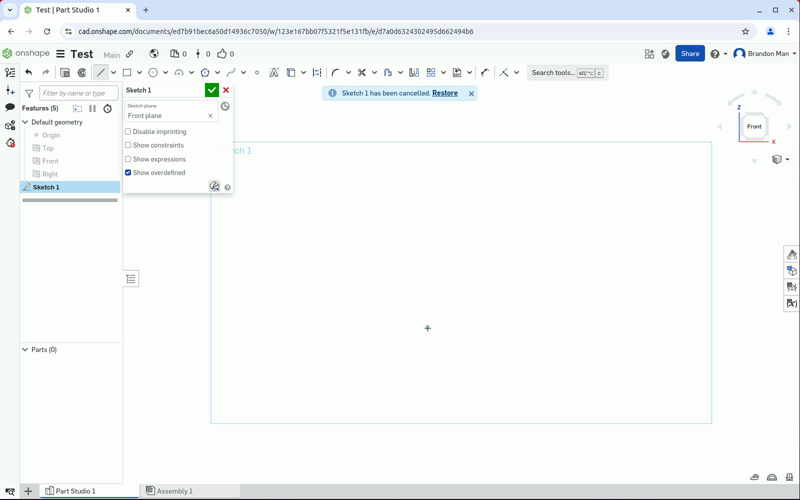
key_down(shift)
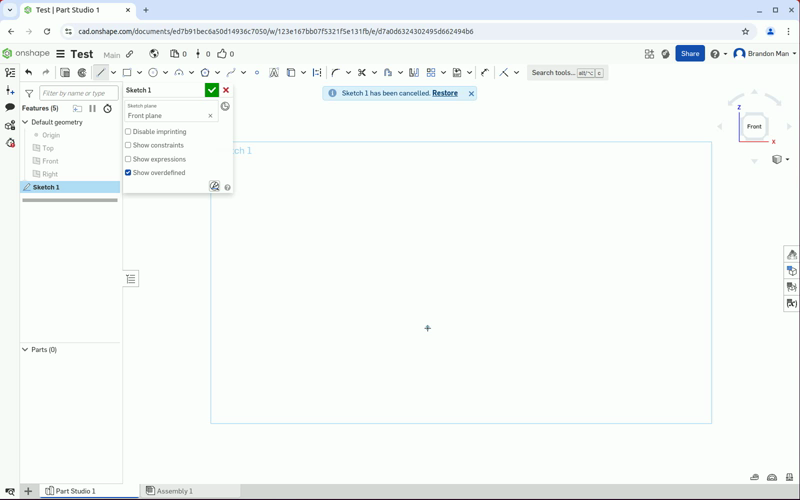
mouse_move(494, 327)
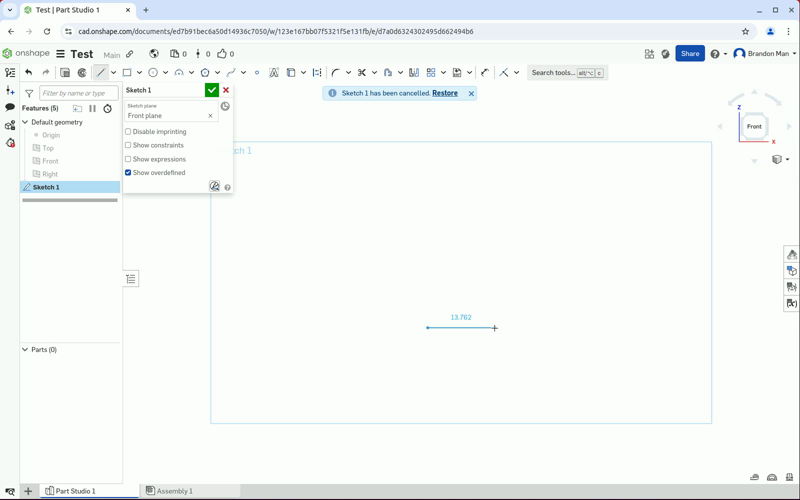
click(494, 327)
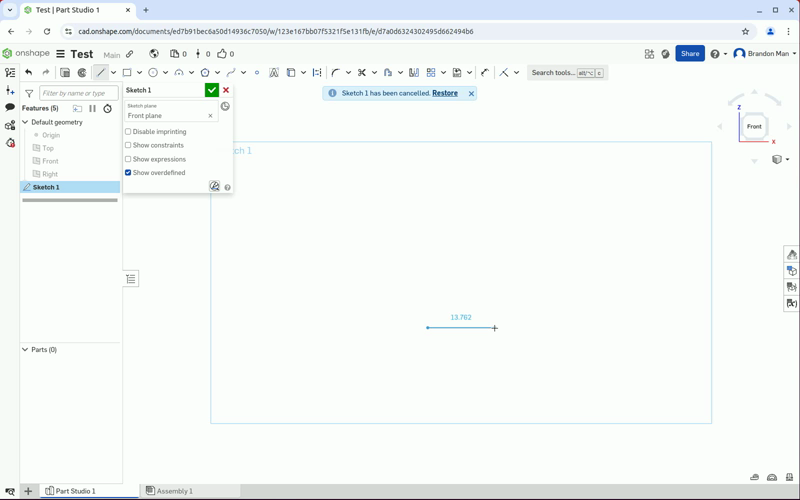
key_up(shift)
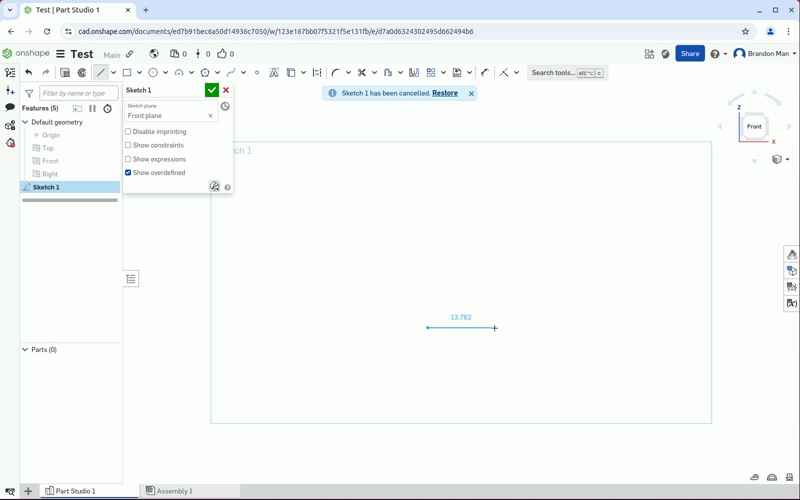
key_down(shift)
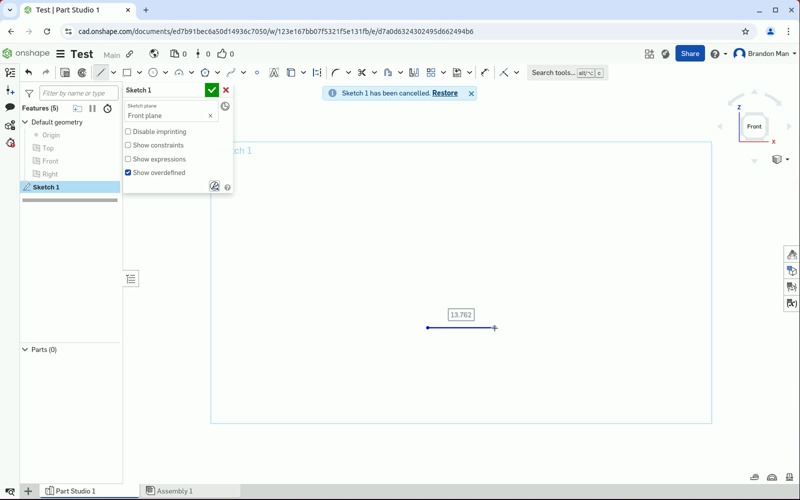
mouse_move(494, 238)
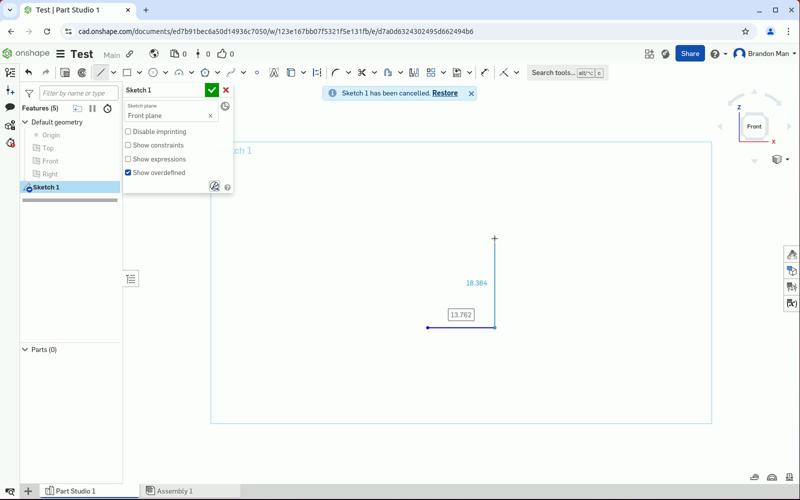
click(494, 238)
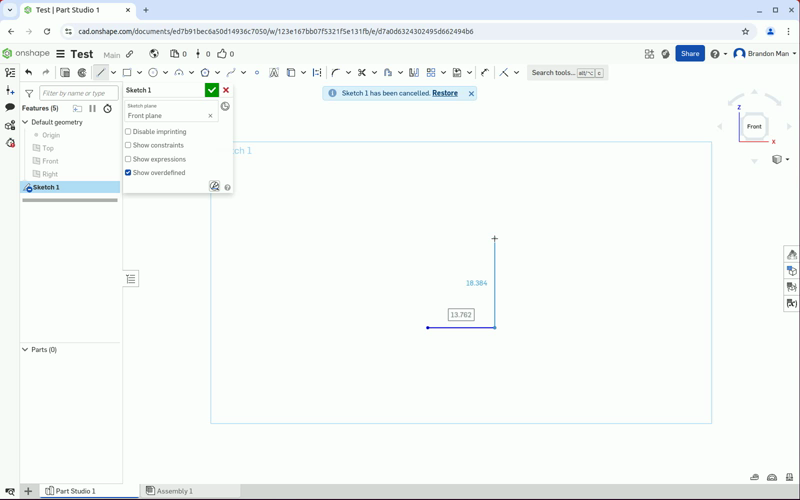
key_up(shift)
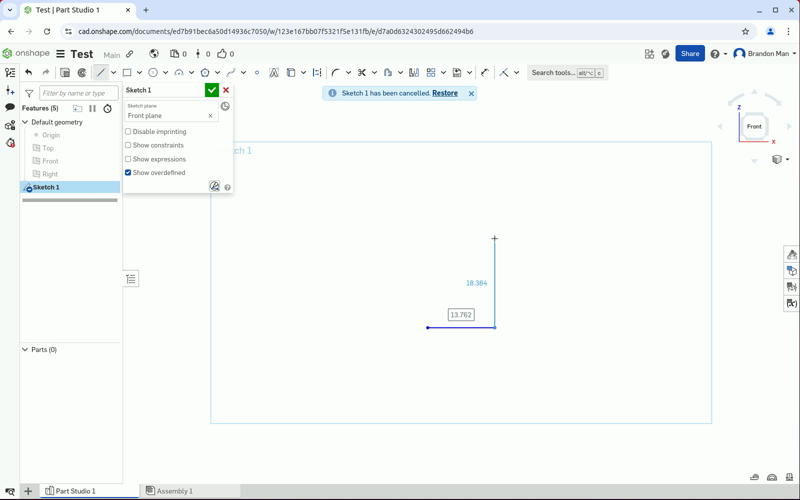
key_down(shift)
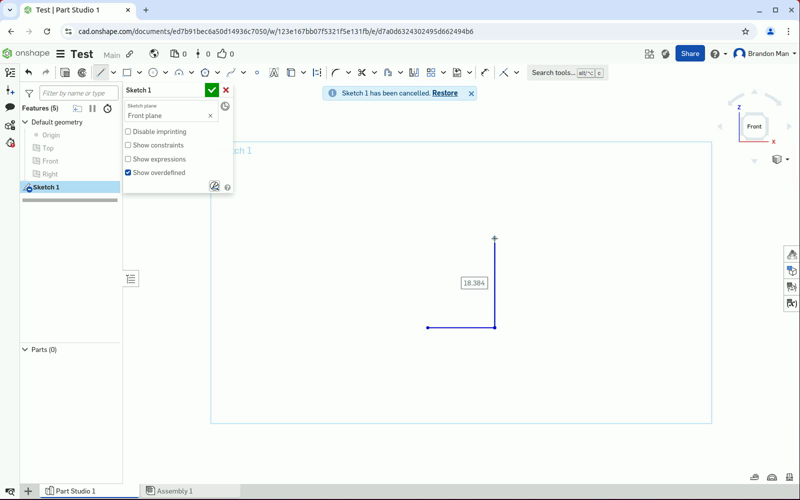
mouse_move(427, 238)
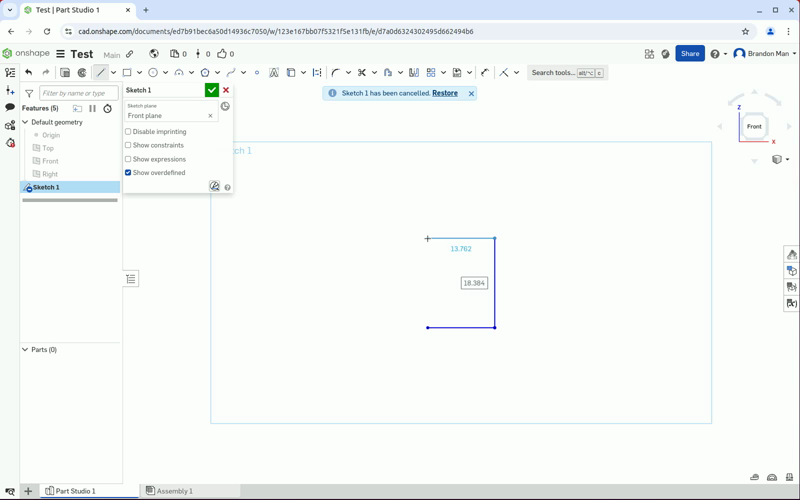
click(427, 238)
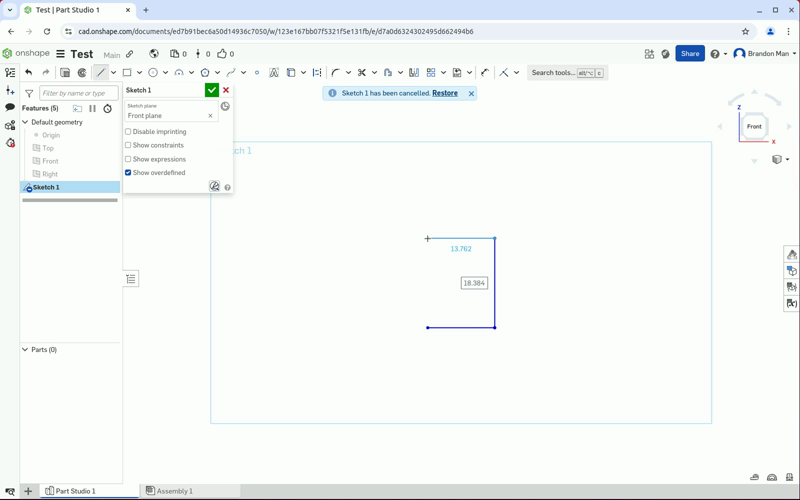
key_up(shift)
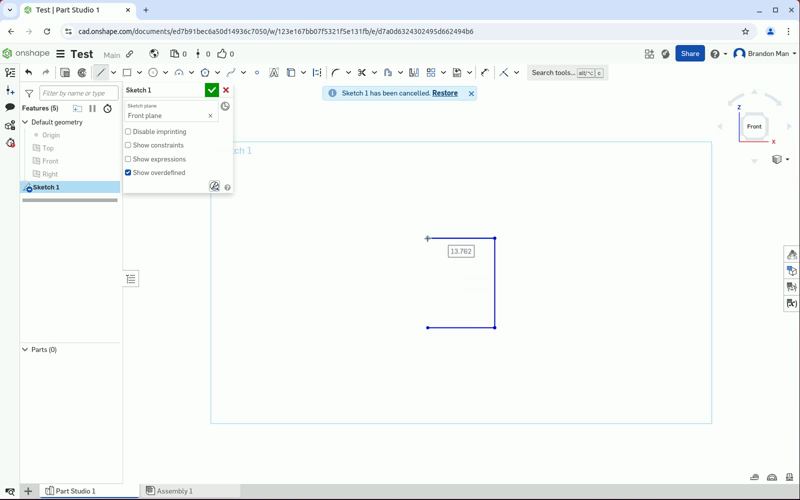
key_down(shift)
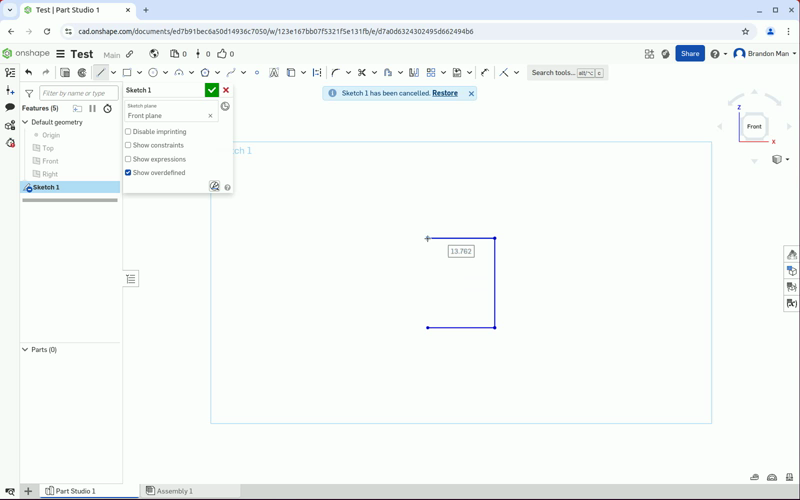
mouse_move(427, 327)
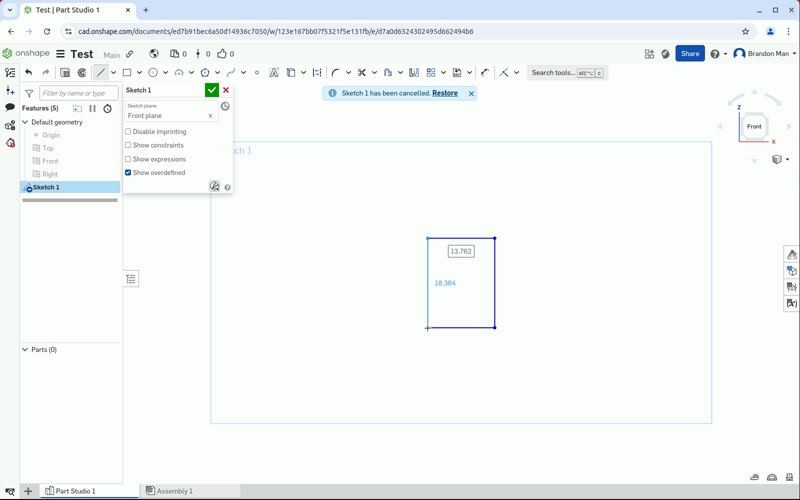
key_up(shift)
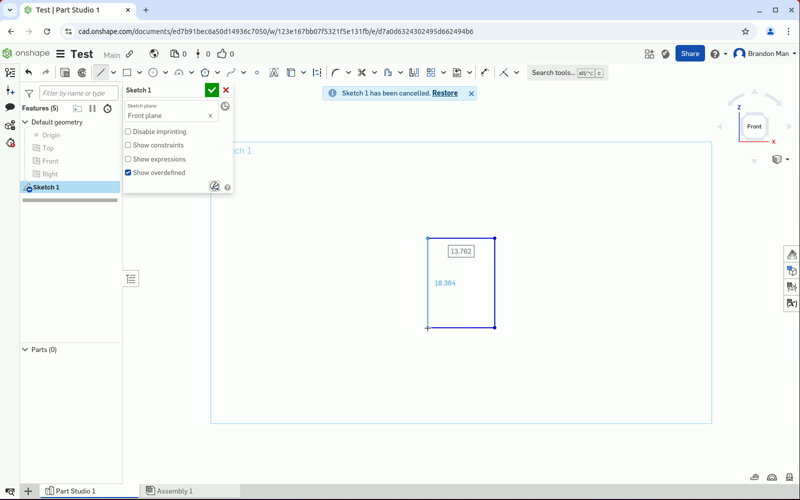
click(427, 327)
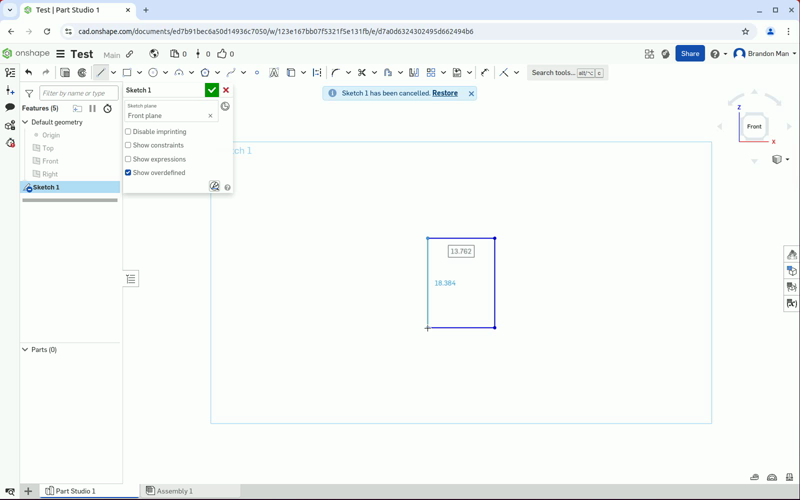
key(esc)
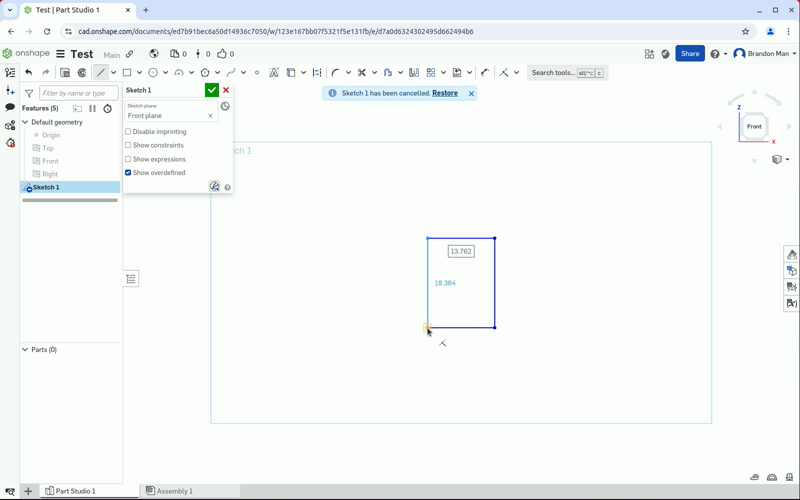
mouse_move(480, 306)
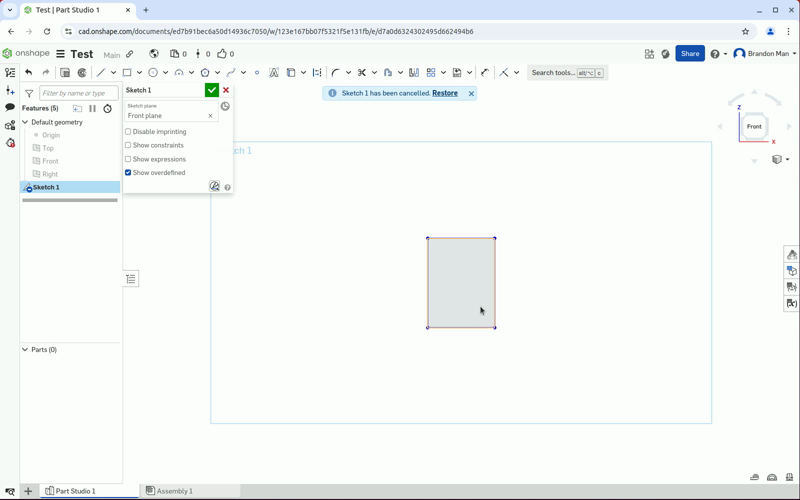
click(480, 306)
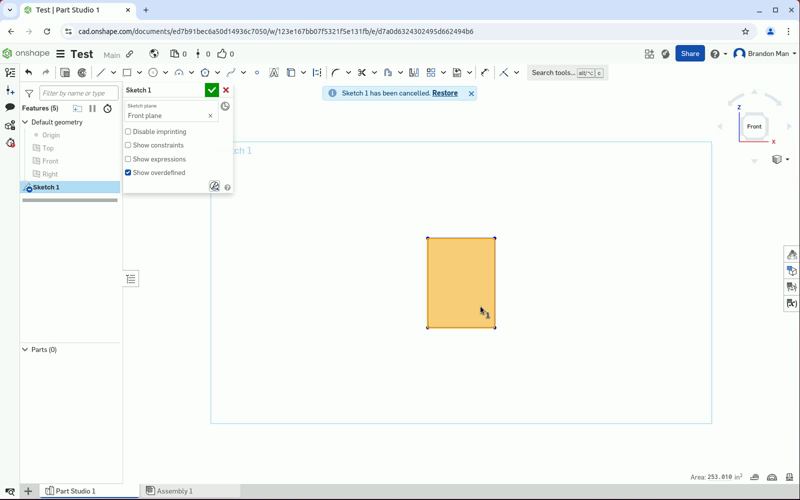
mouse_move(73, 352)
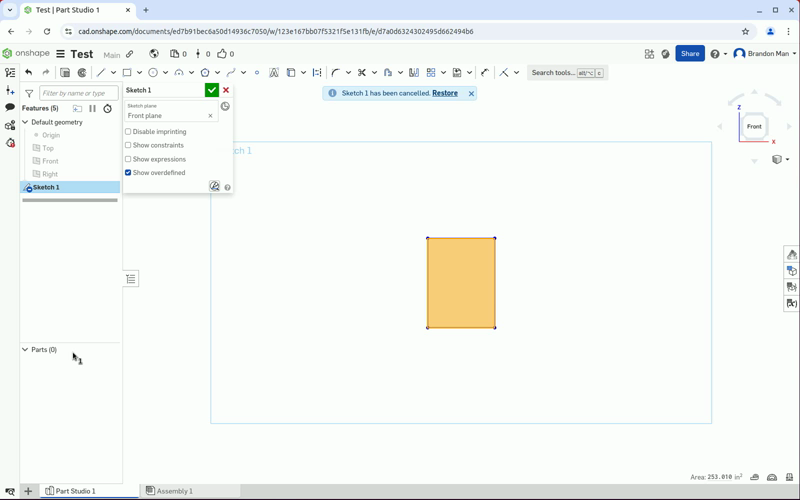
key(shift+y)
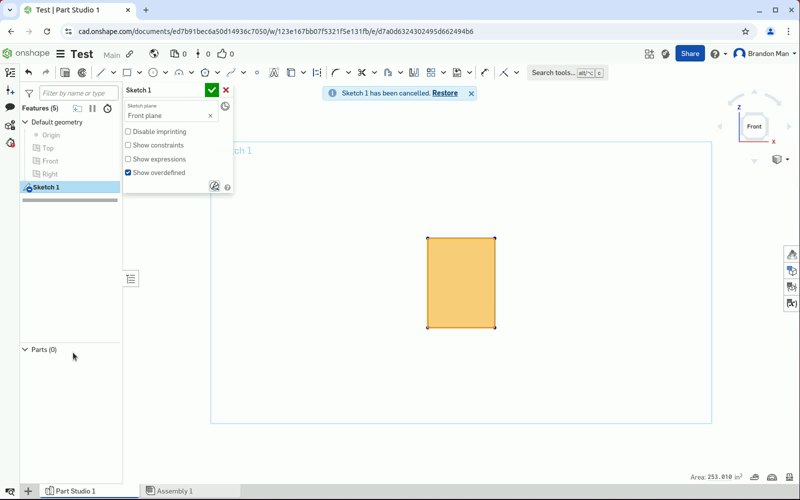
key(shift+e)
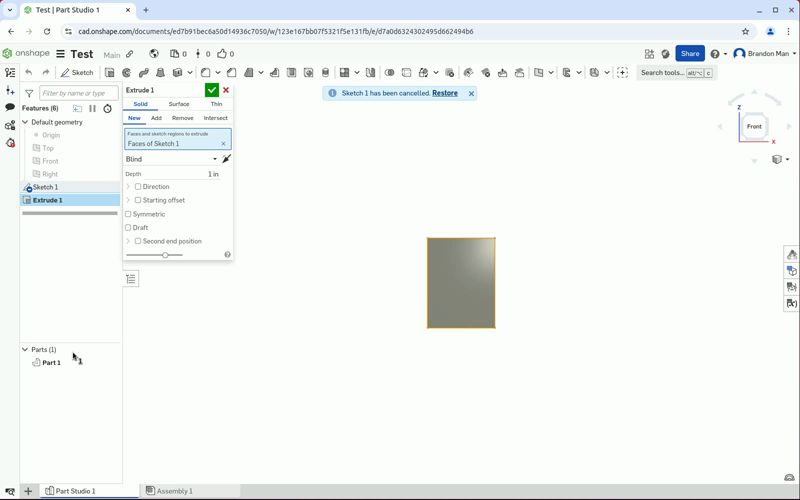
mouse_move(143, 106)
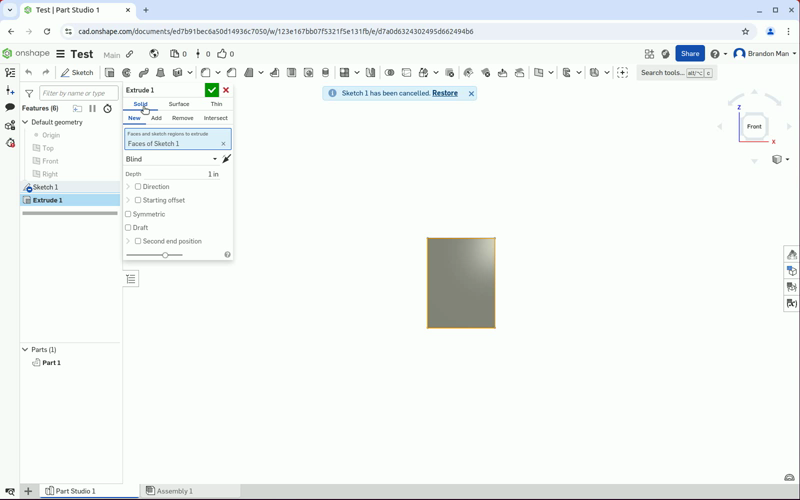
click(143, 106)
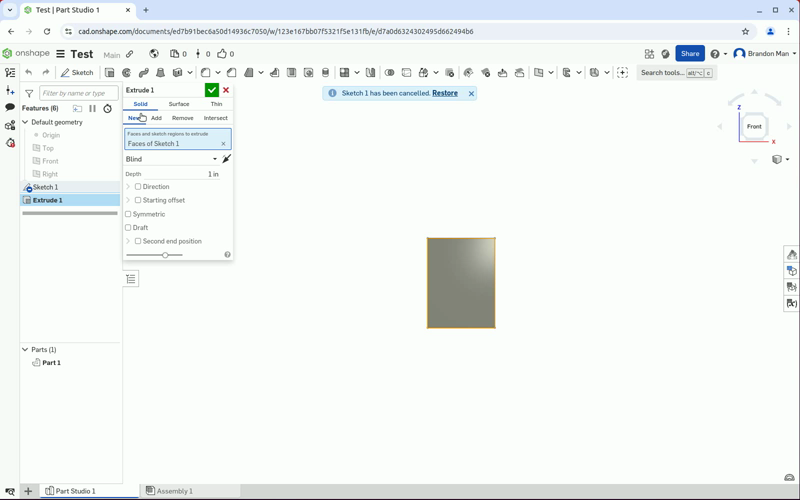
mouse_move(137, 120)
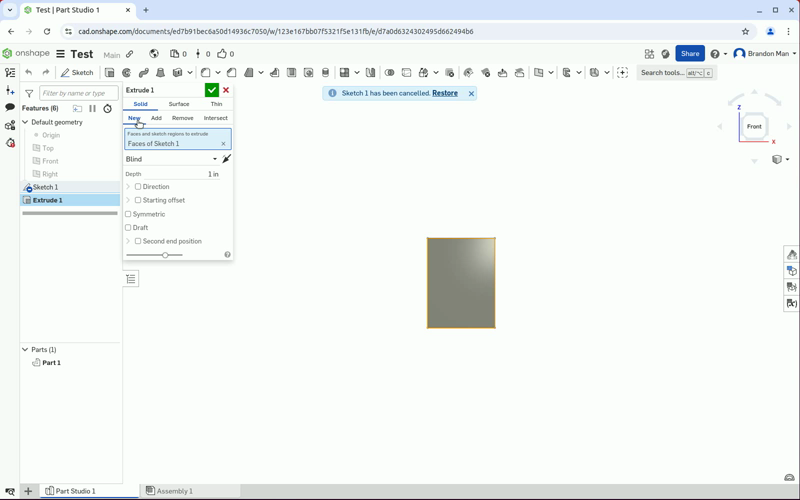
click(137, 120)
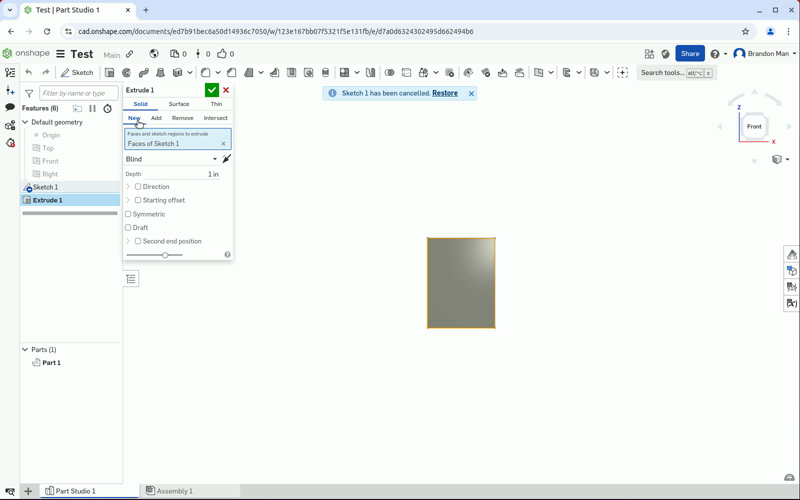
key(tab, 4)
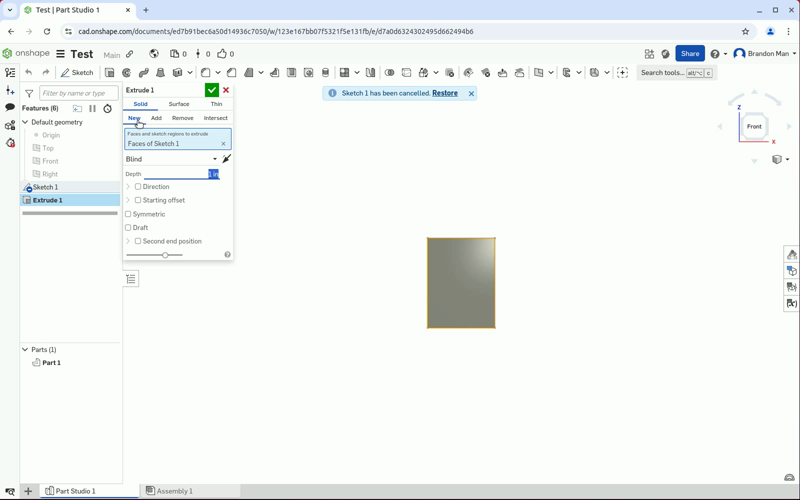
text(23.108)
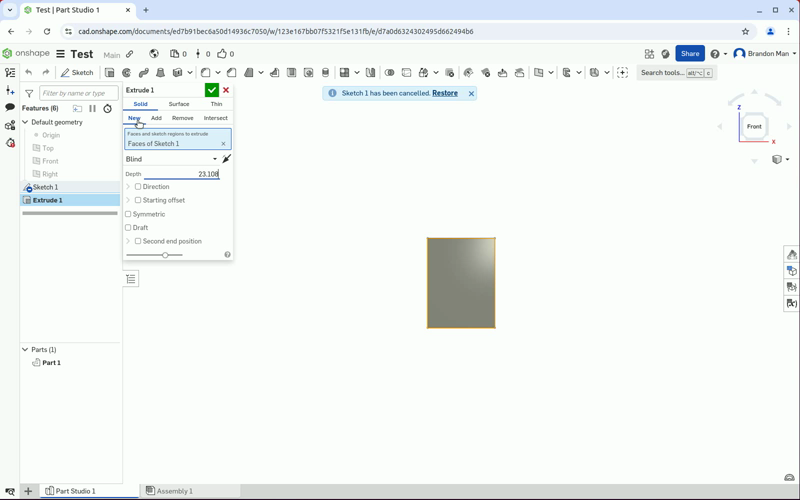
key(enter)
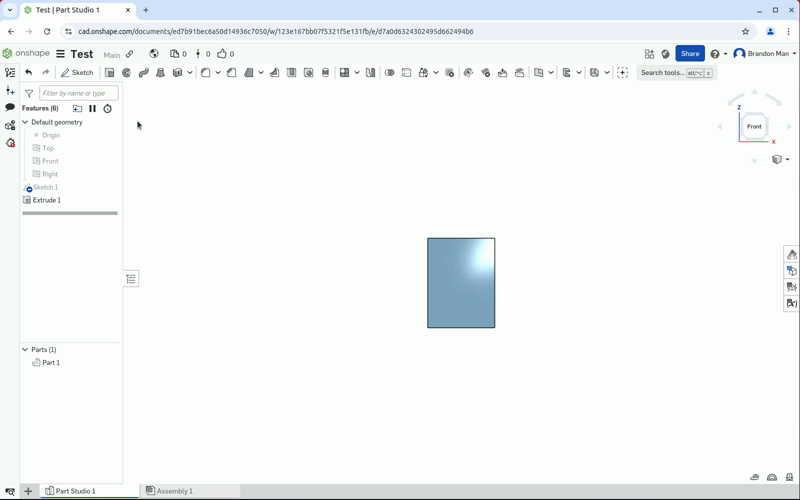
key(shift+h)
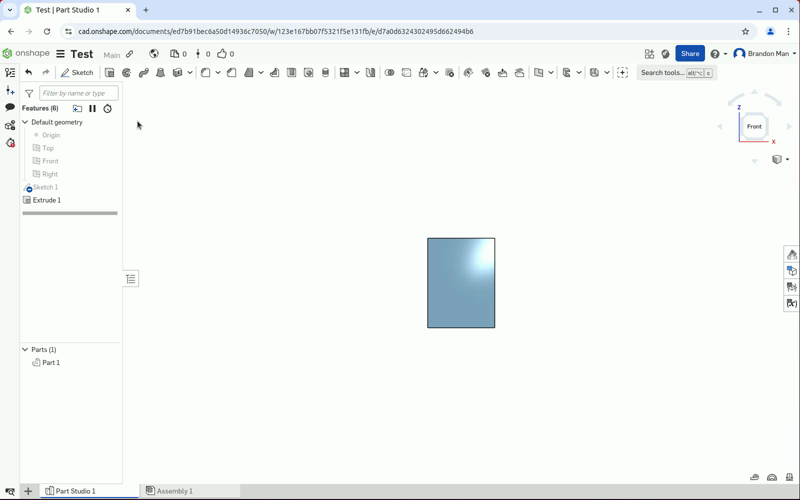
key(shift+h)
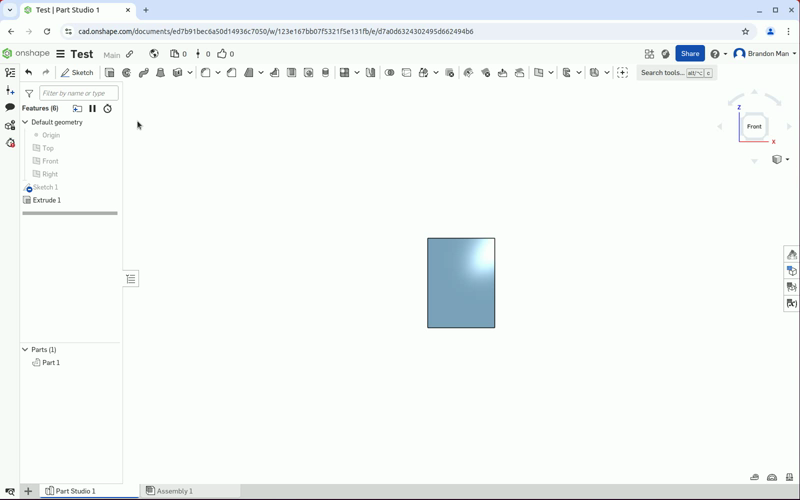
mouse_move(73, 189)
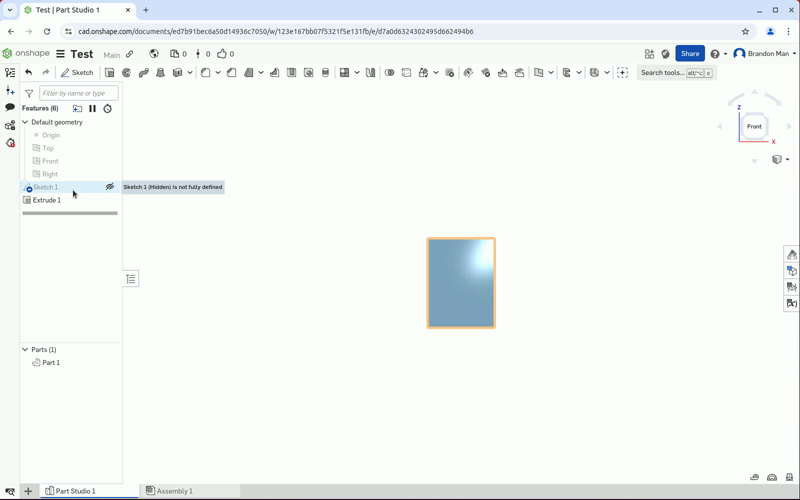
click(73, 189)
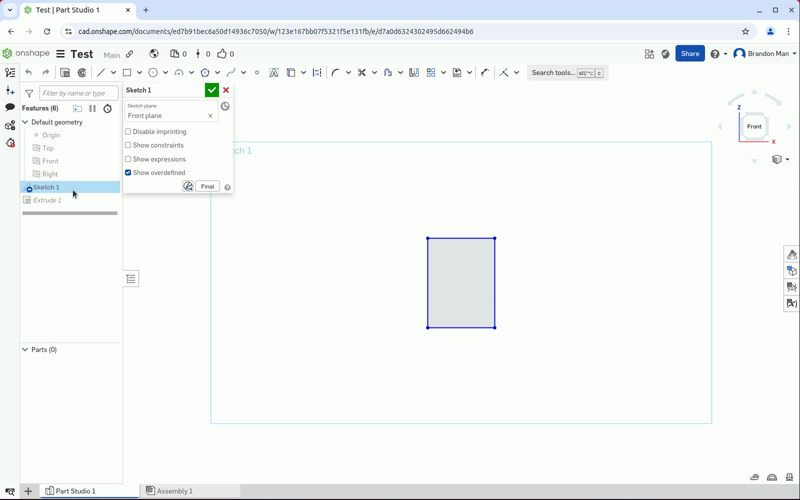
mouse_move(229, 92)
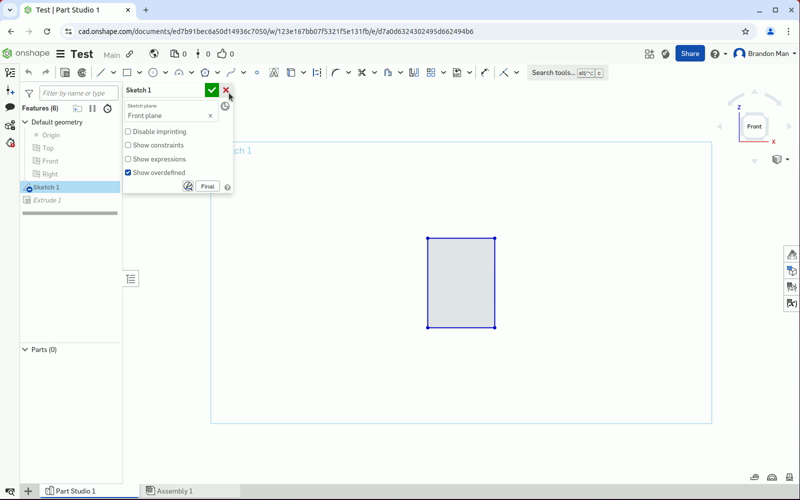
click(229, 92)
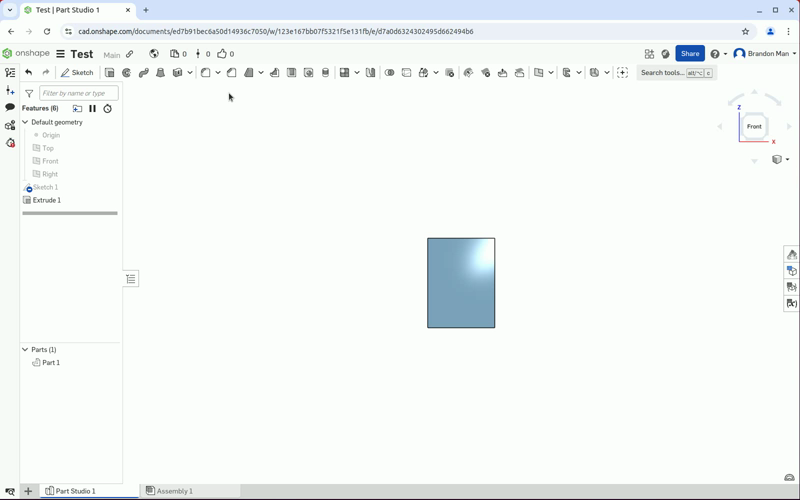
mouse_move(541, 75)
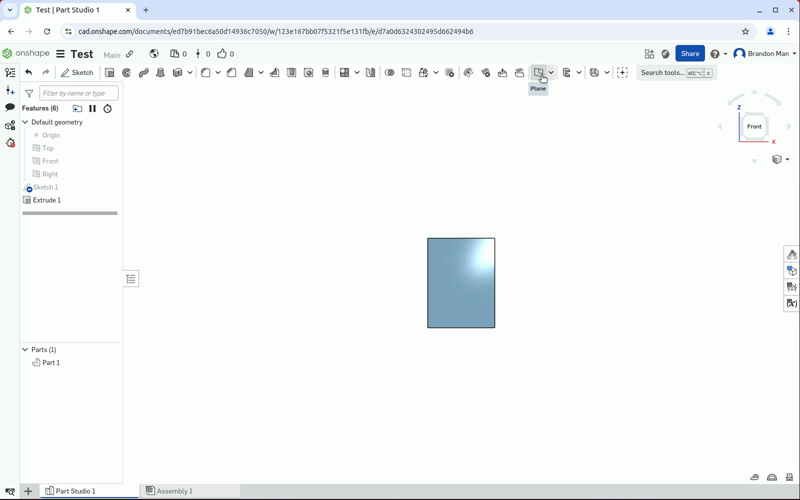
click(541, 75)
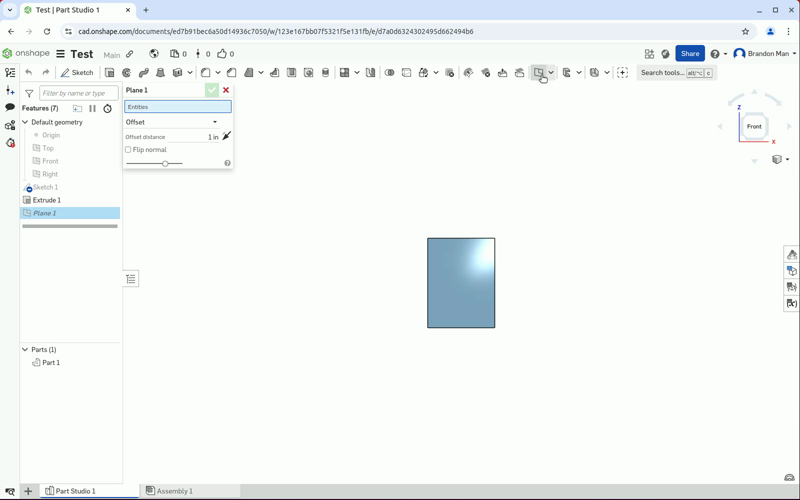
mouse_move(73, 163)
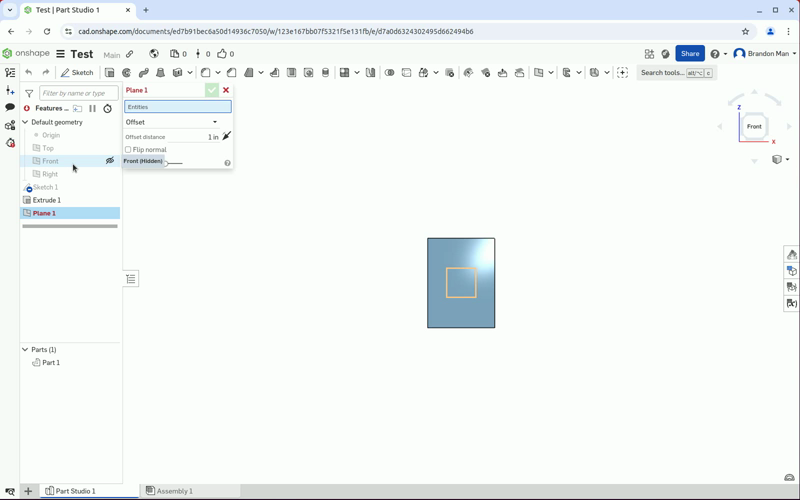
click(73, 163)
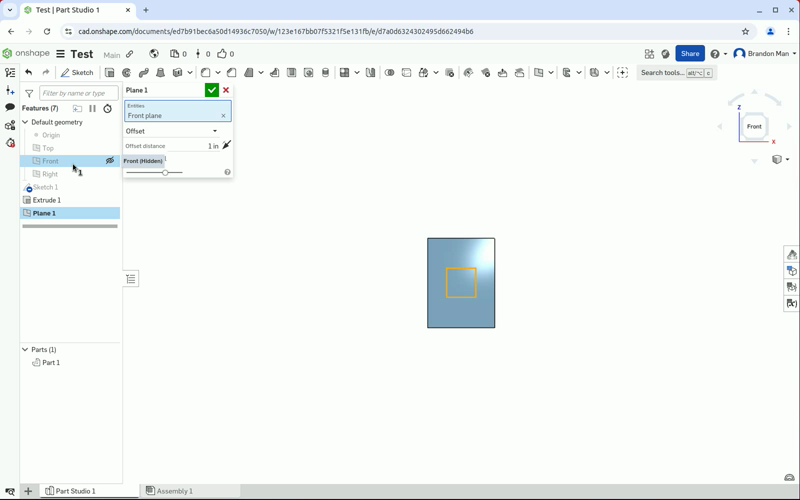
key(tab, 2)
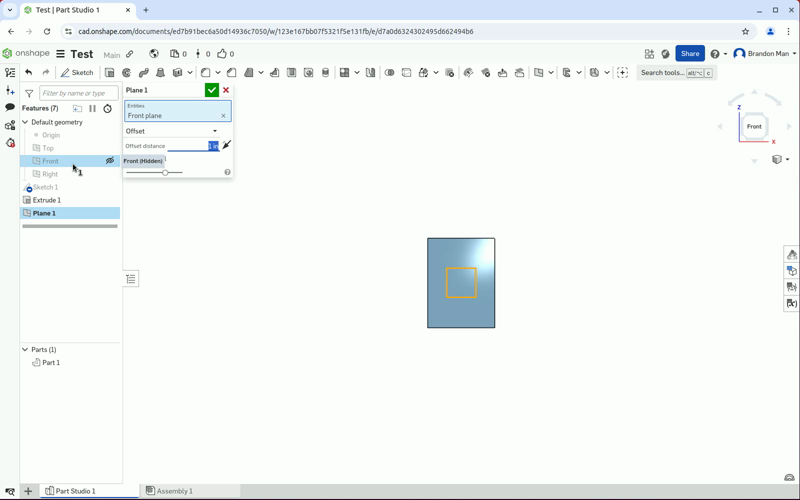
text(23.108)
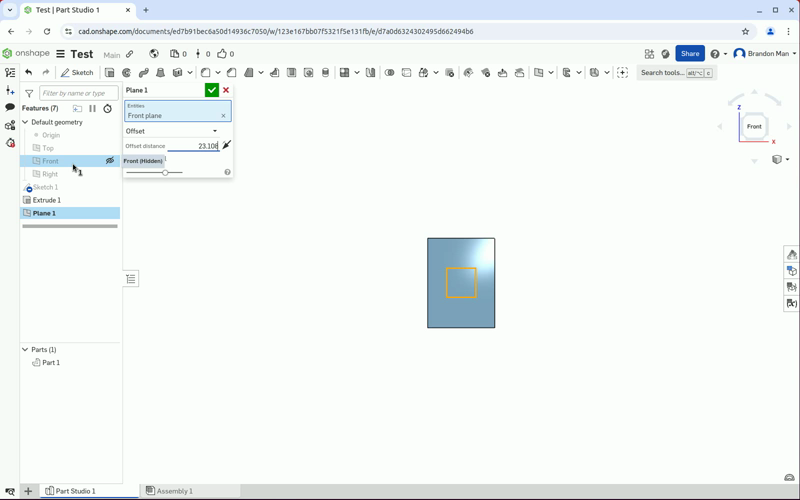
key(enter, 2)
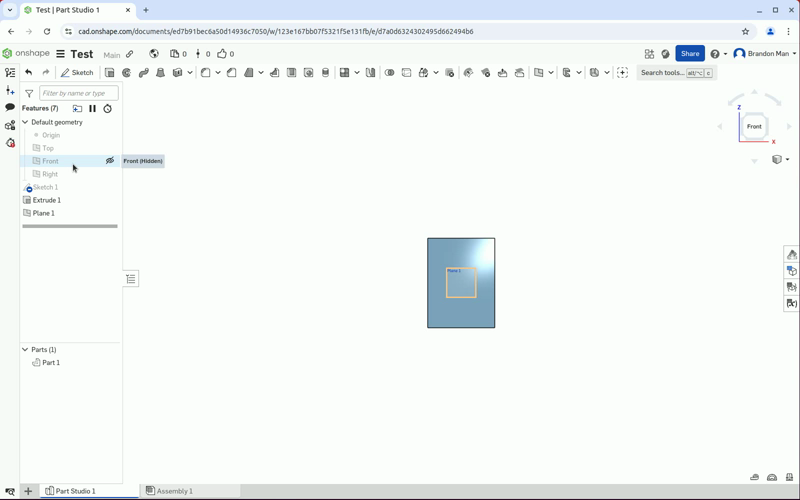
key(shift+s)
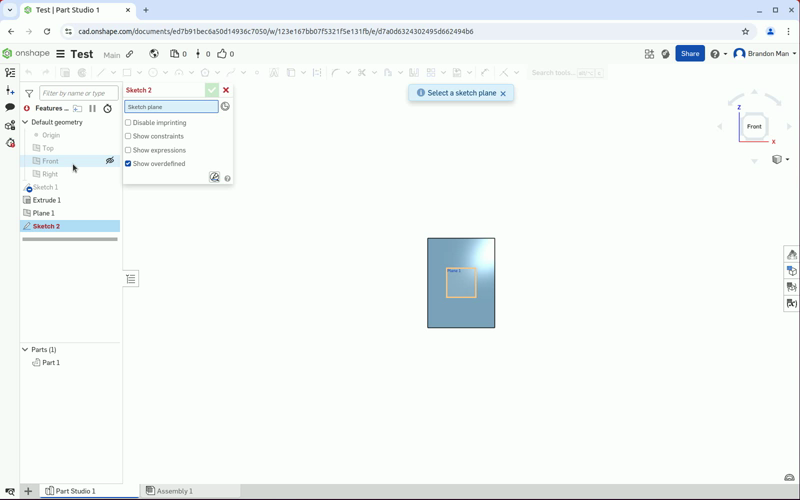
mouse_move(73, 215)
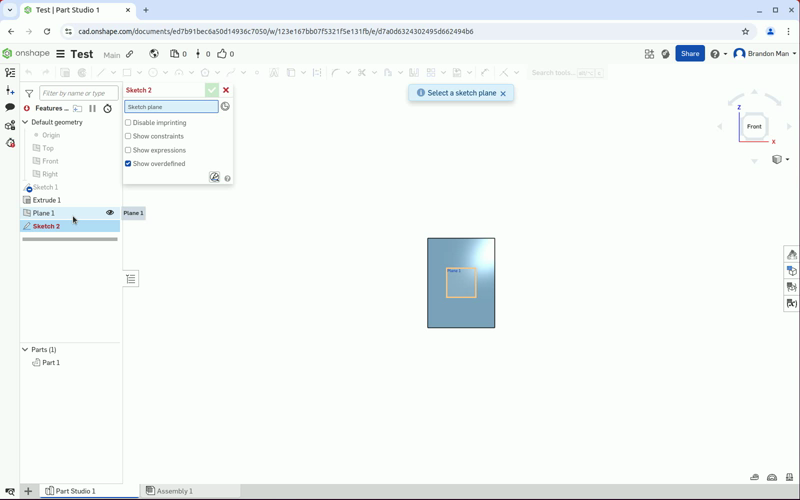
click(73, 215)
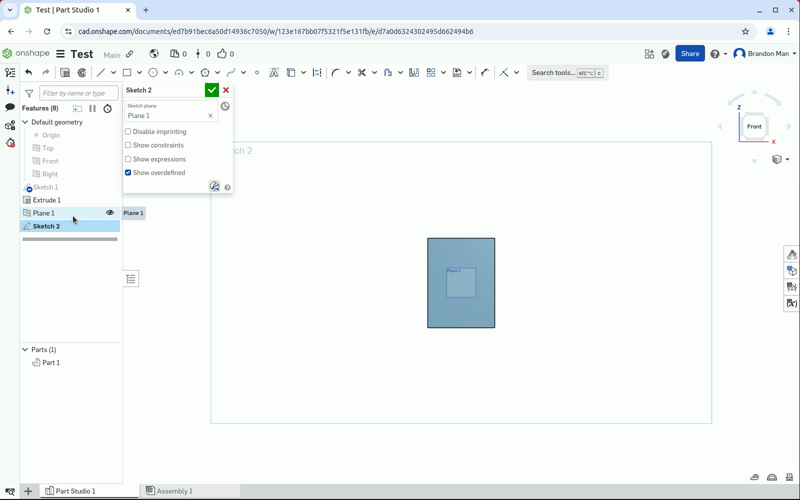
mouse_move(73, 352)
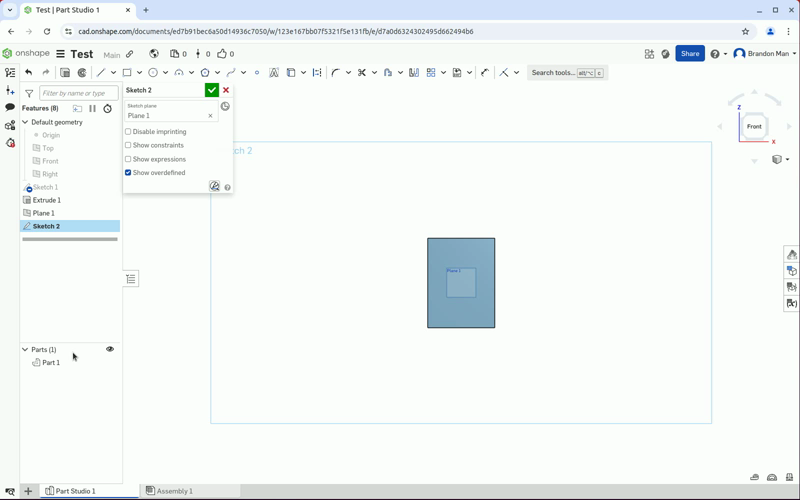
key(y)
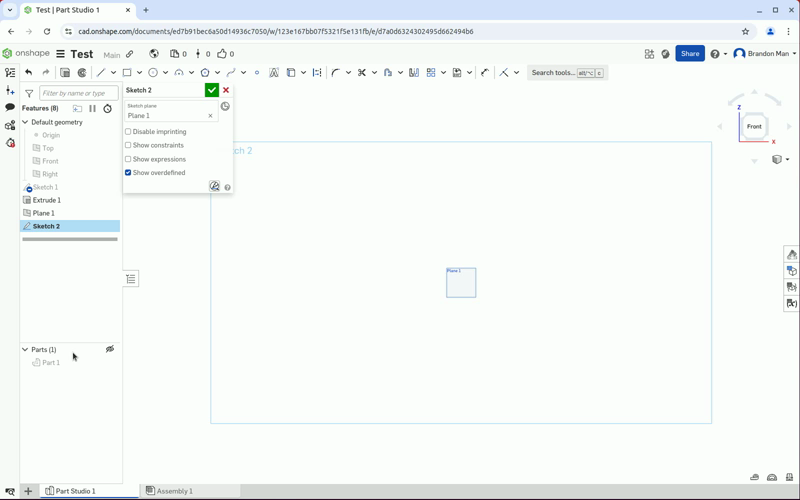
key(l)
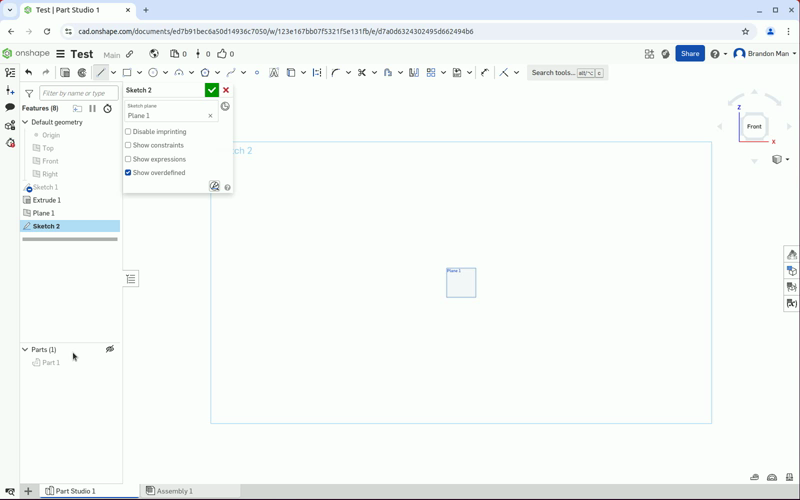
key_down(shift)
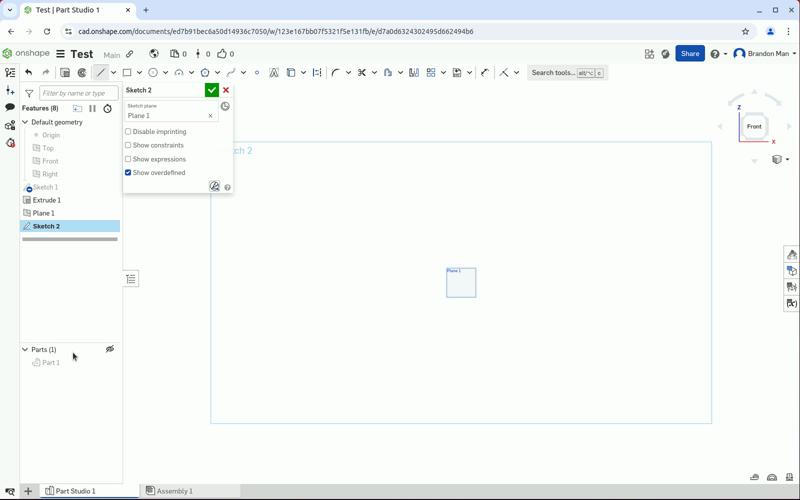
mouse_move(430, 325)
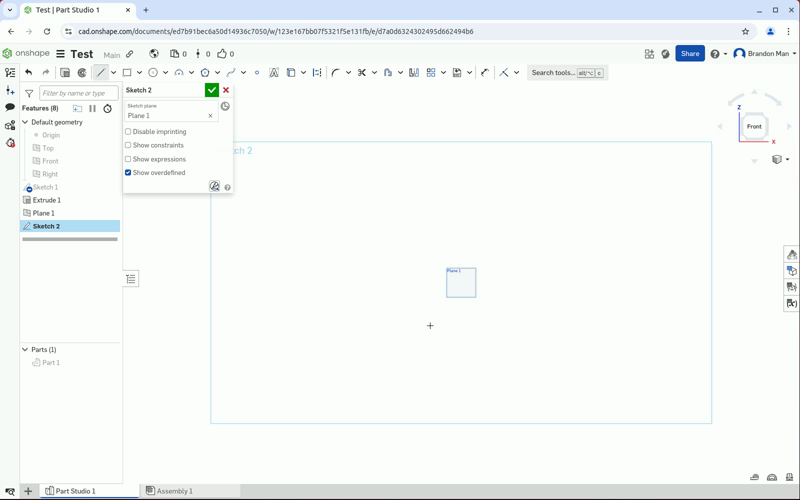
click(430, 325)
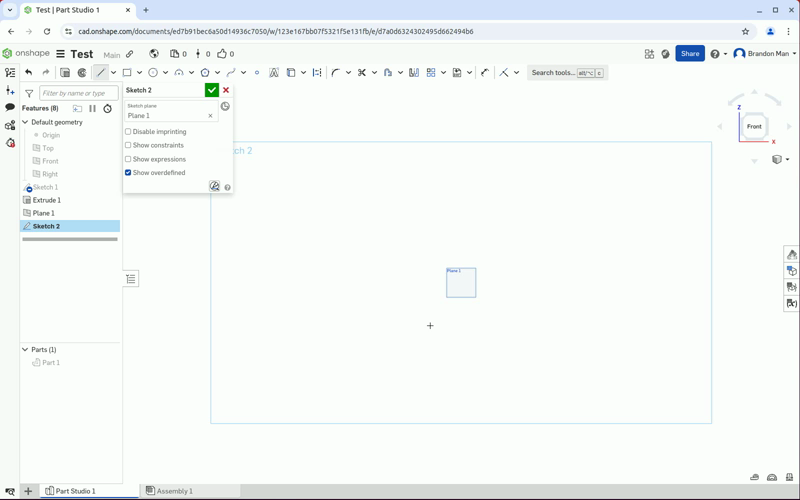
key_up(shift)
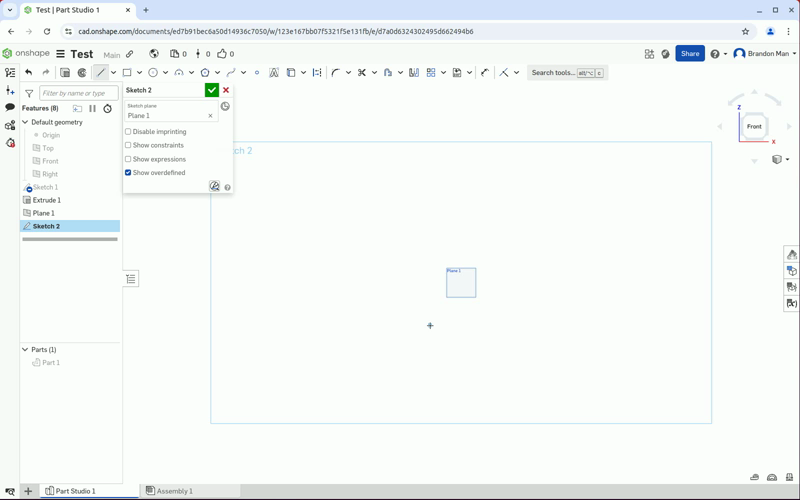
key_down(shift)
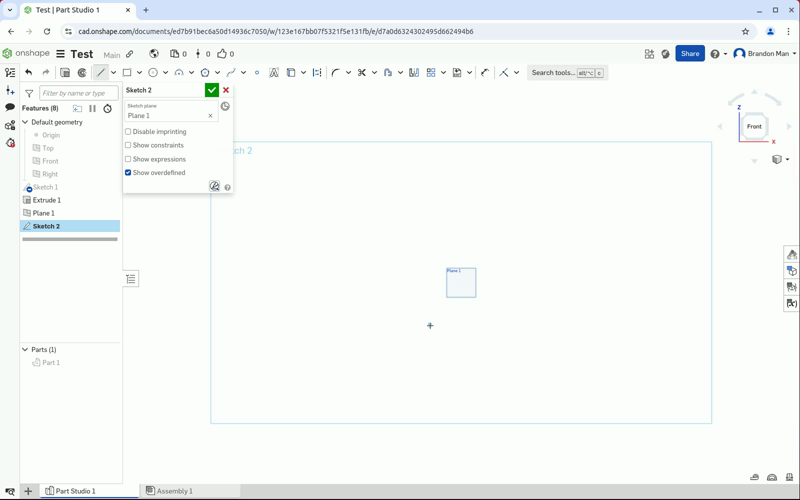
mouse_move(492, 325)
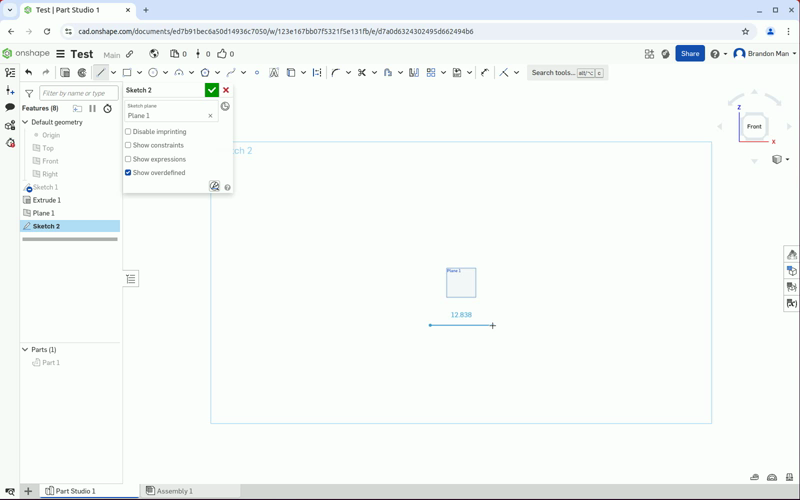
click(492, 325)
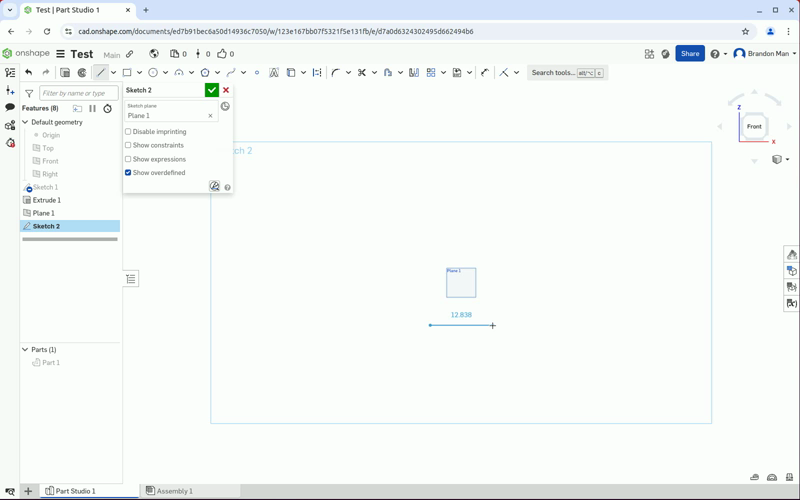
key_up(shift)
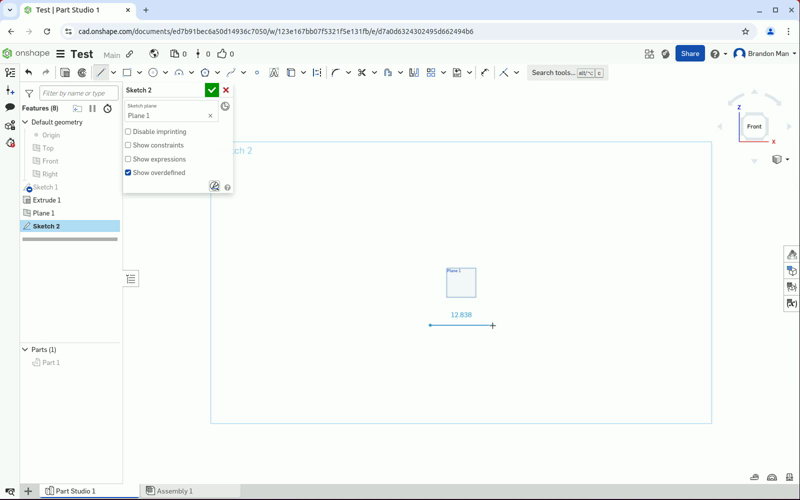
key_down(shift)
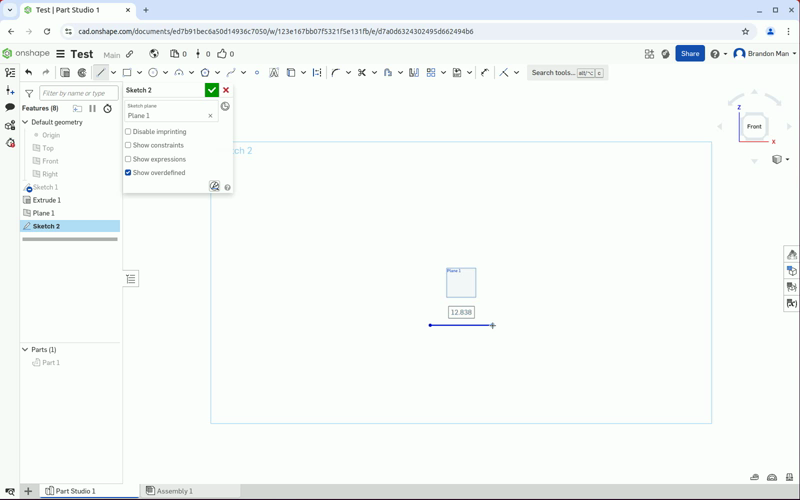
mouse_move(492, 240)
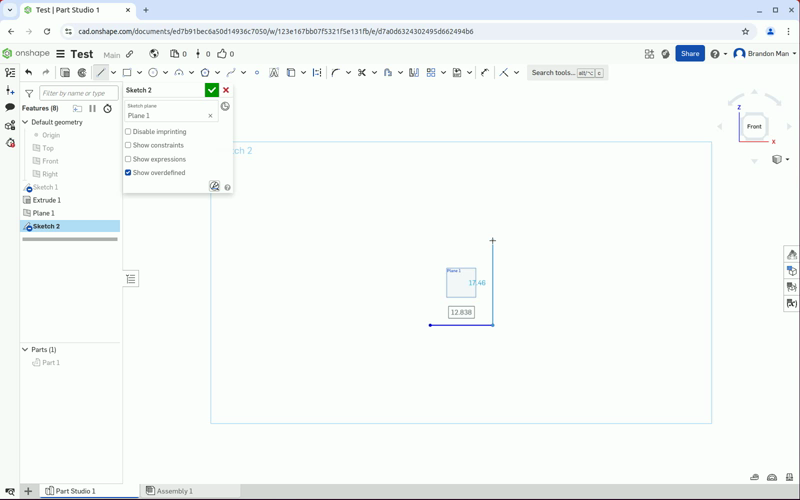
click(492, 240)
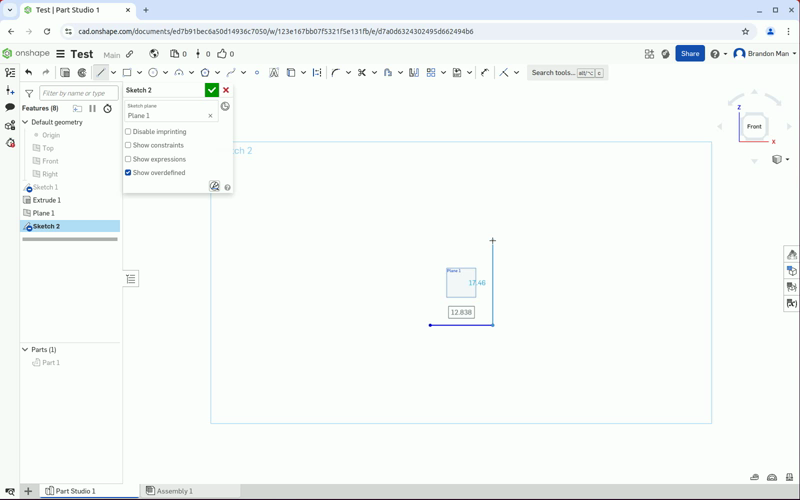
key_up(shift)
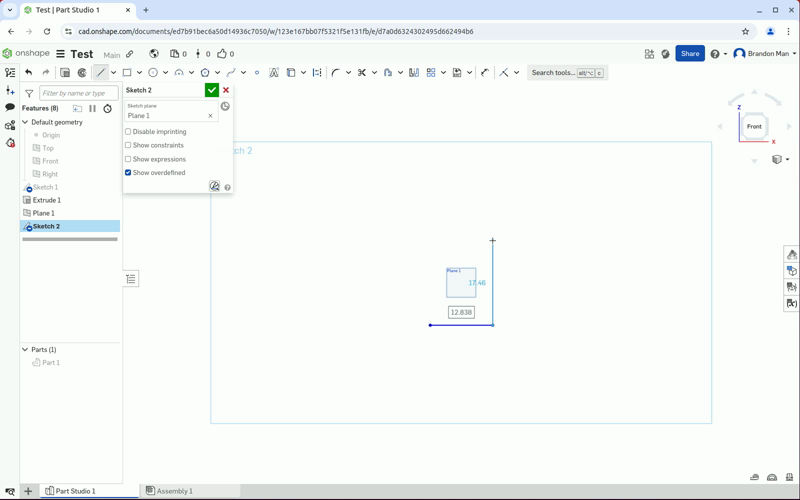
key_down(shift)
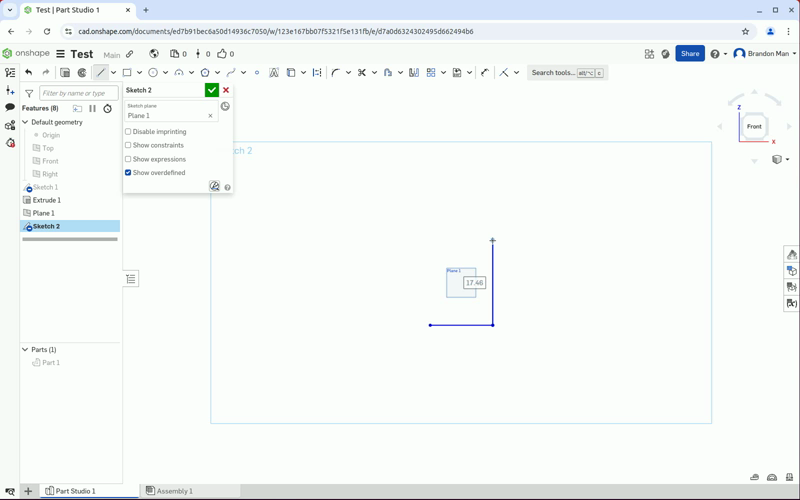
mouse_move(430, 240)
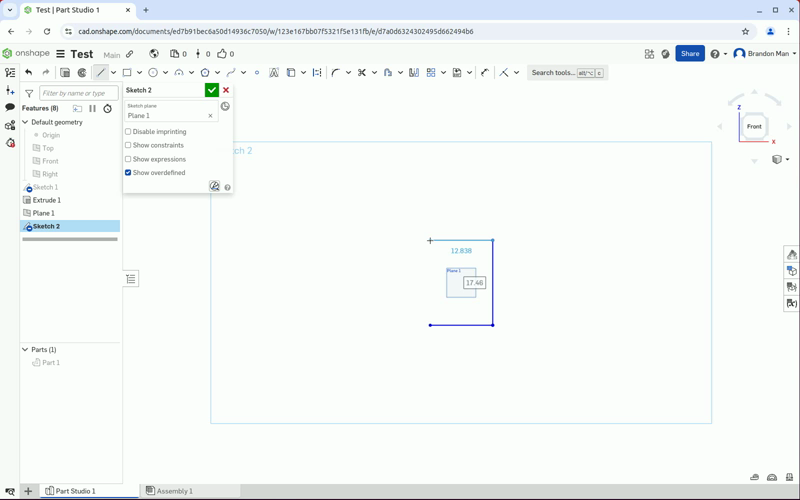
click(430, 240)
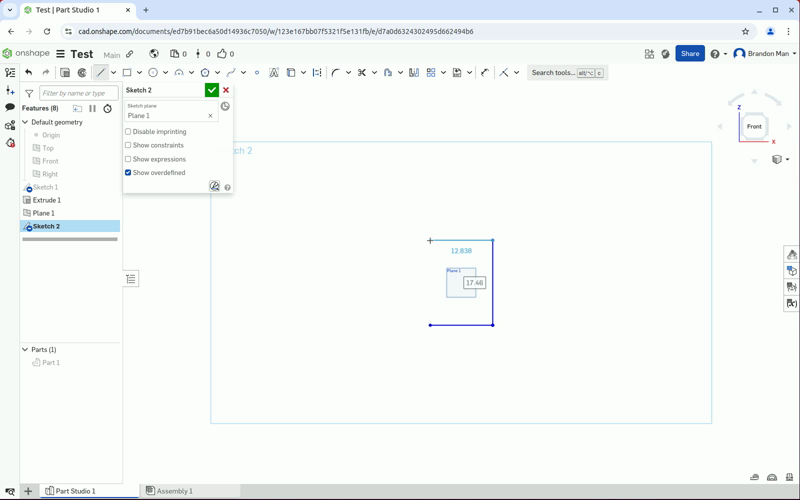
key_up(shift)
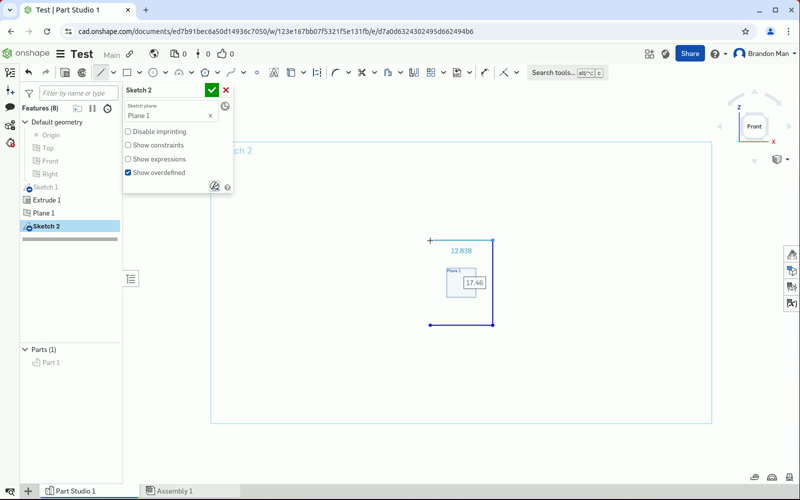
key_down(shift)
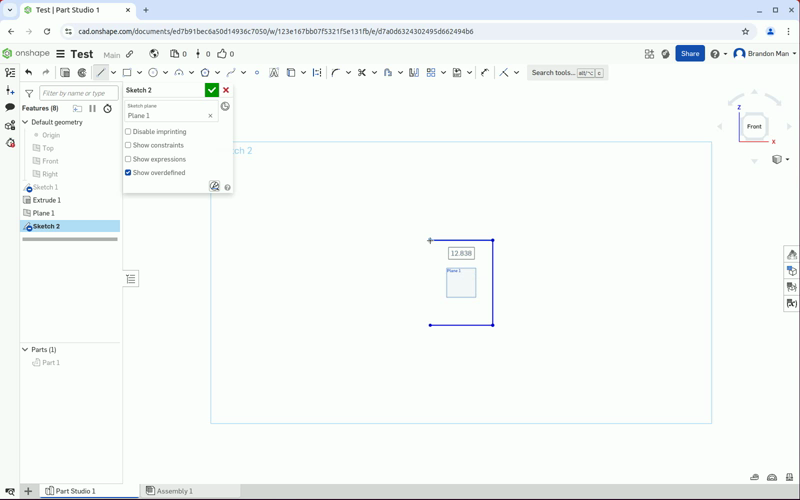
mouse_move(430, 325)
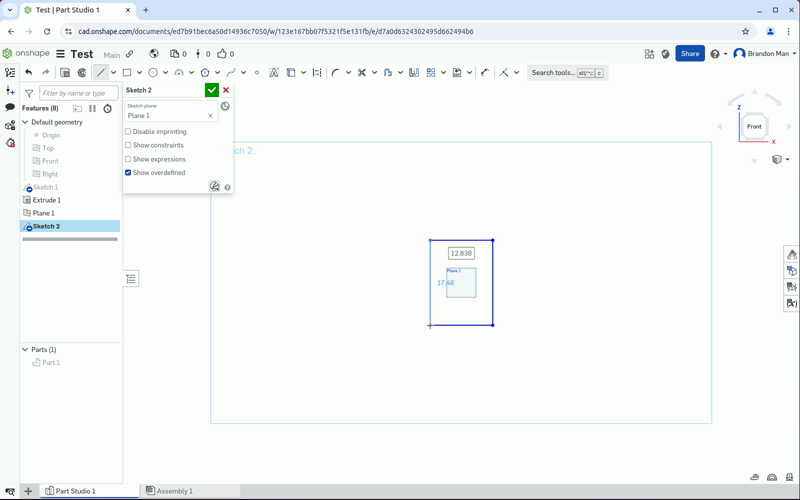
key_up(shift)
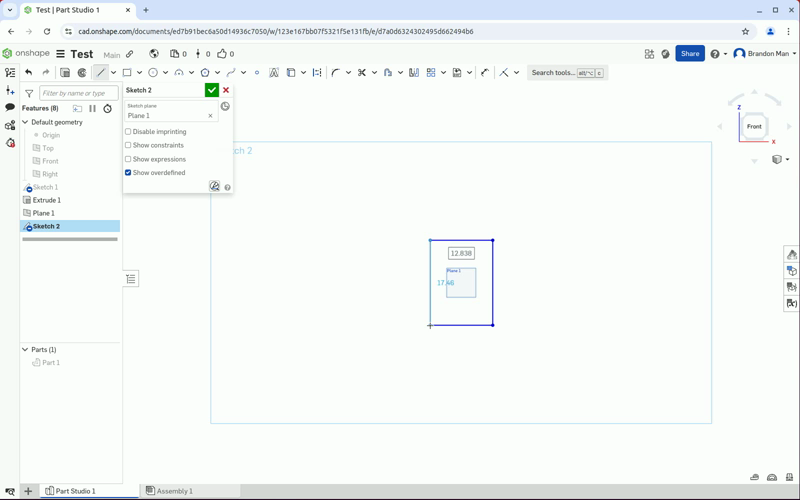
click(430, 325)
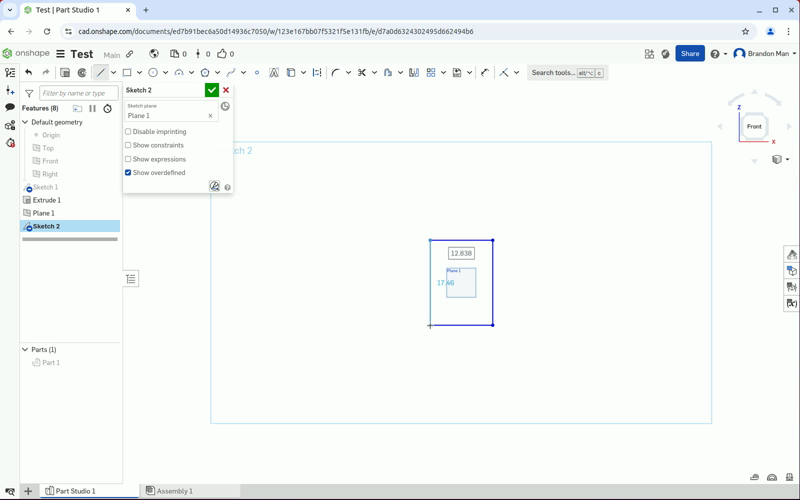
key(esc)
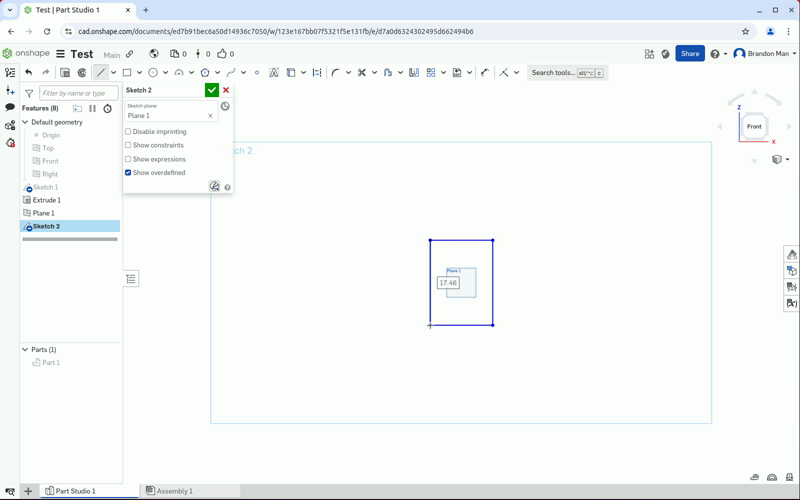
mouse_move(470, 316)
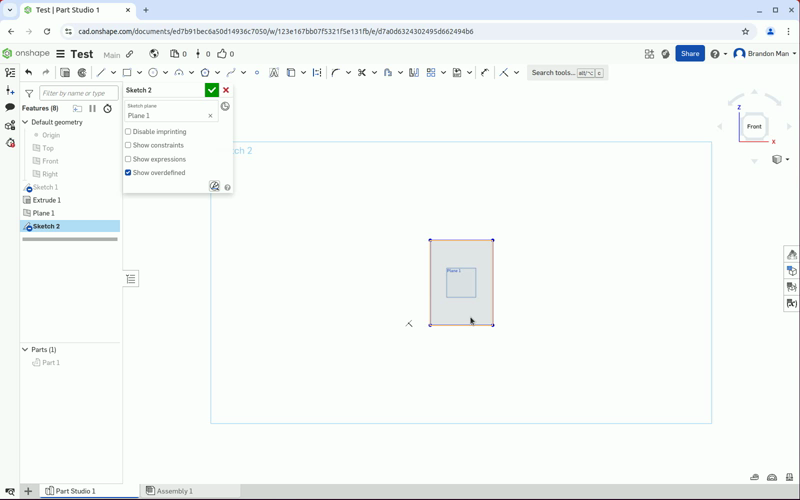
click(470, 316)
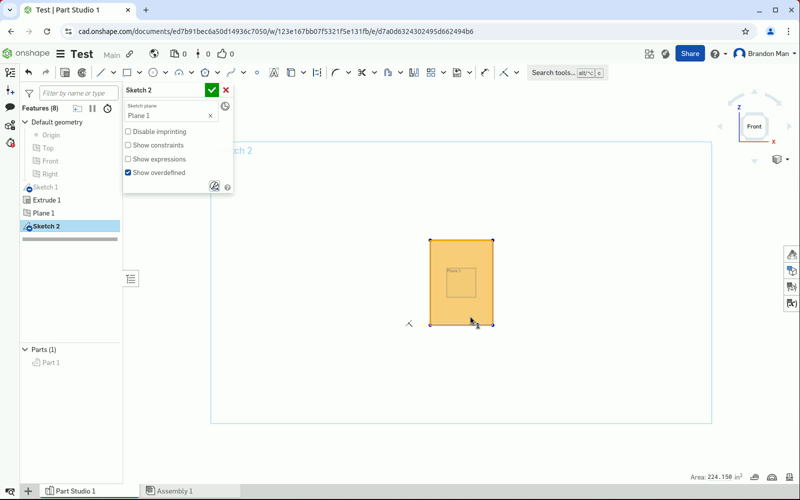
mouse_move(73, 352)
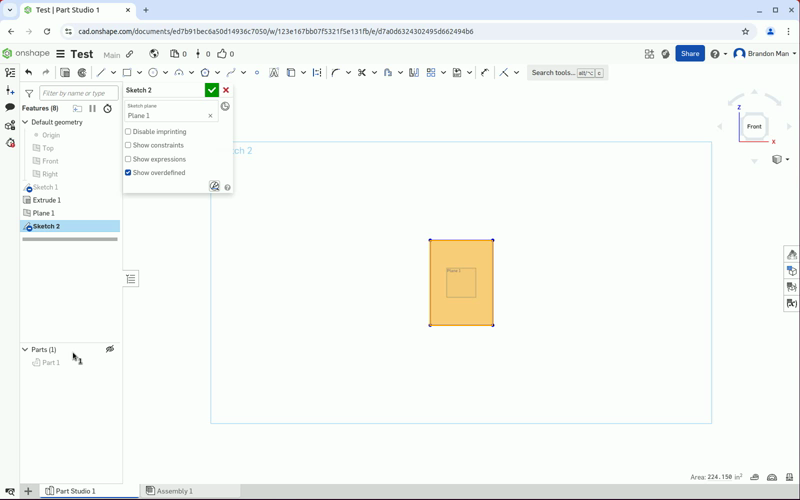
key(shift+y)
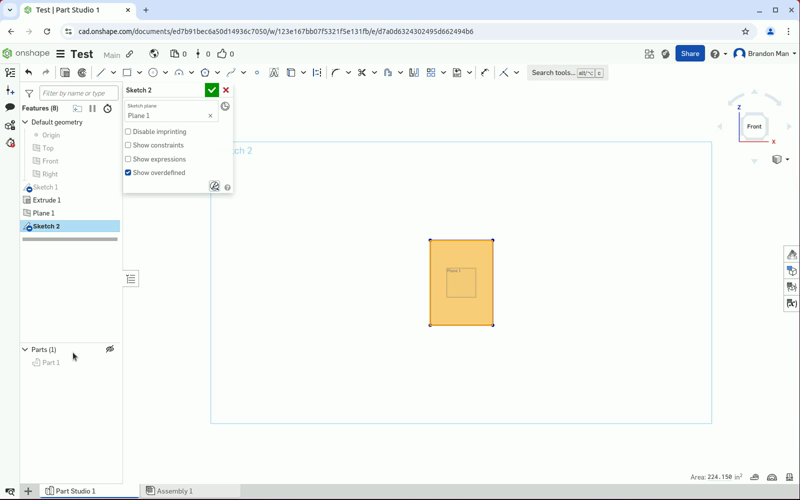
key(shift+e)
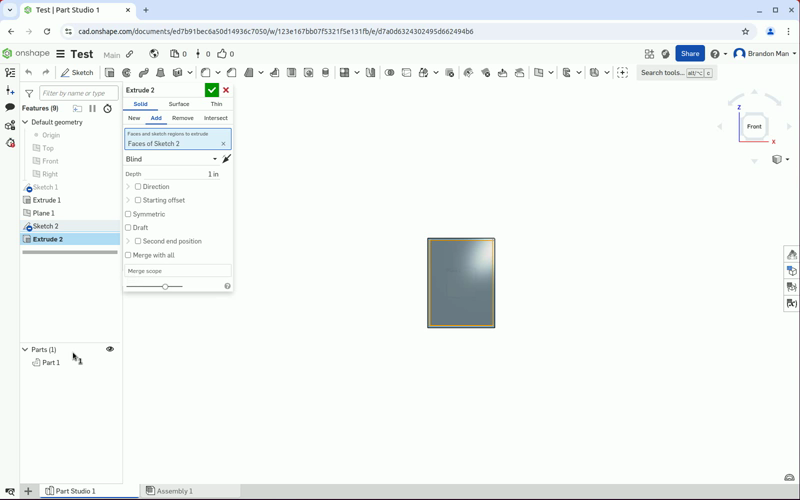
mouse_move(143, 106)
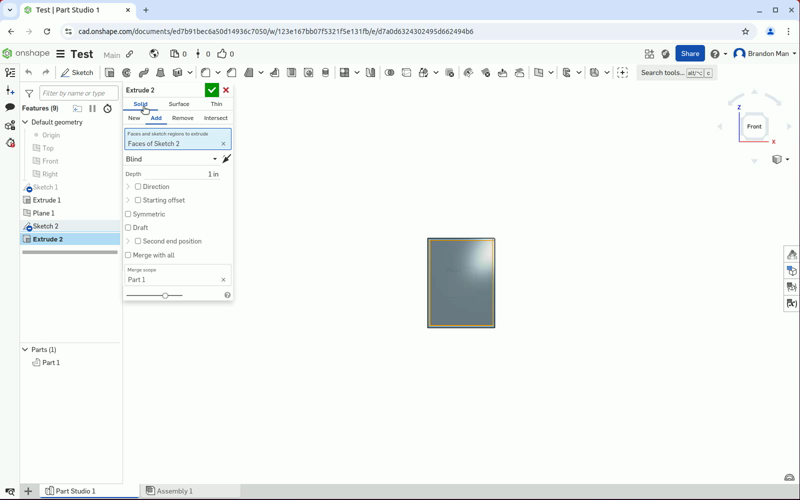
click(143, 106)
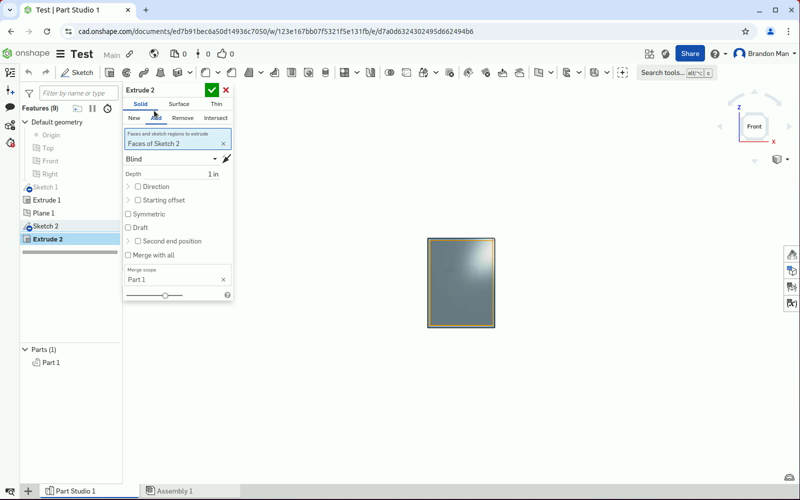
mouse_move(186, 120)
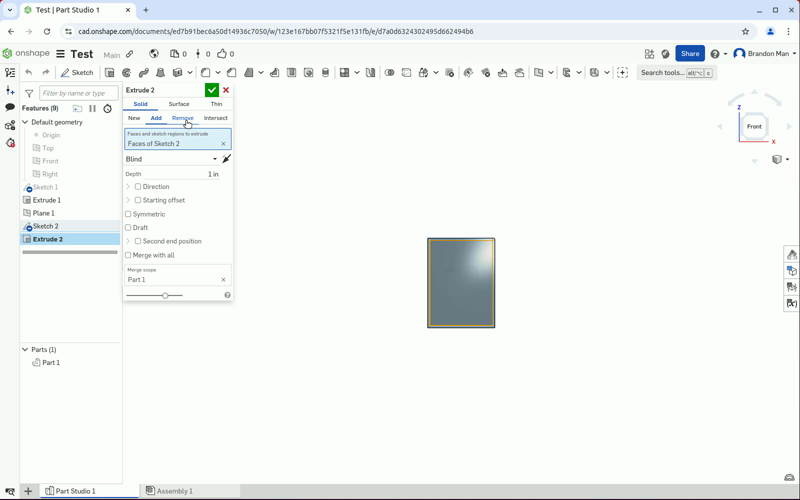
click(186, 120)
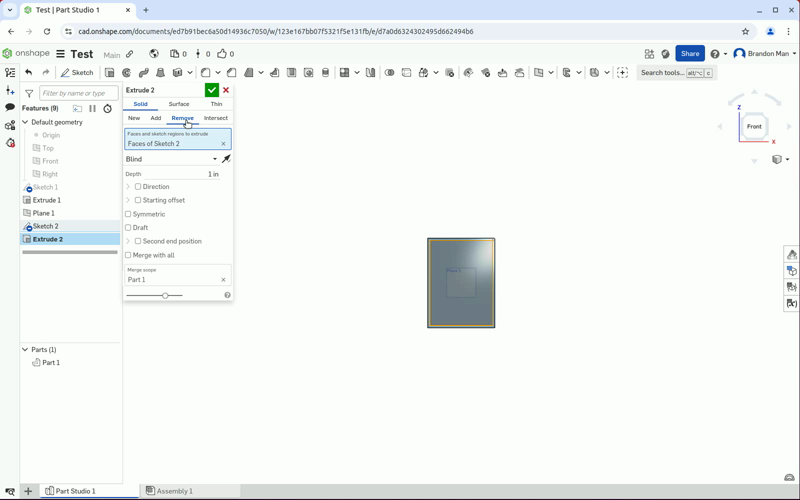
key(tab, 4)
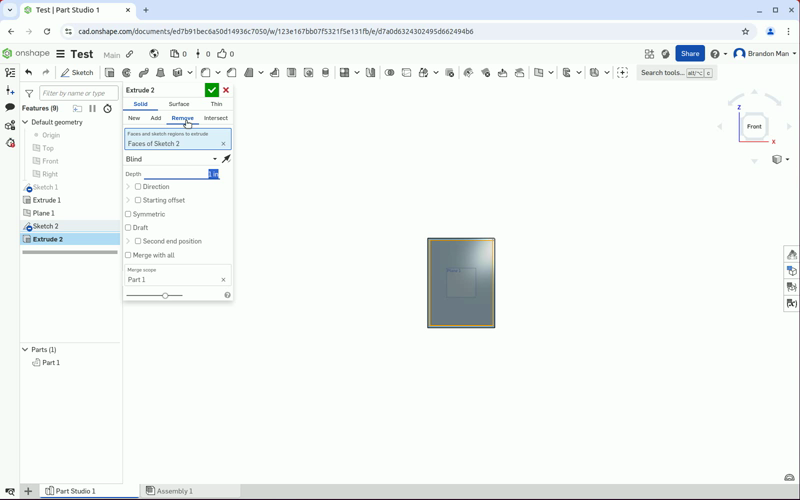
text(22.627)
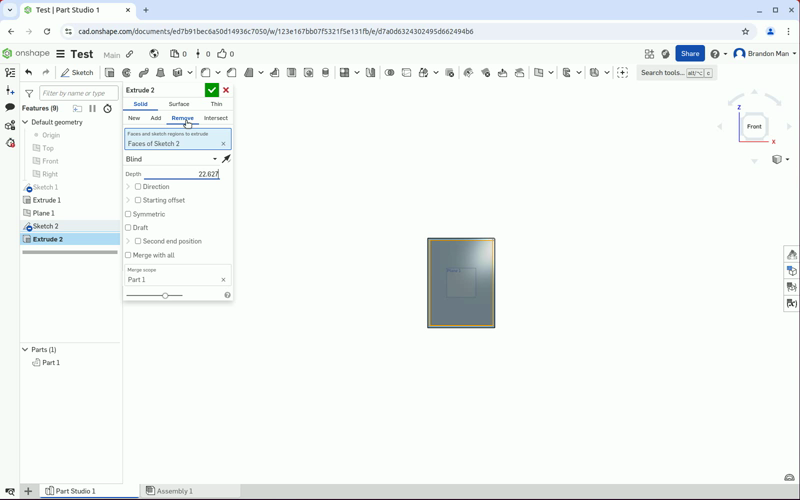
key(tab, 6)
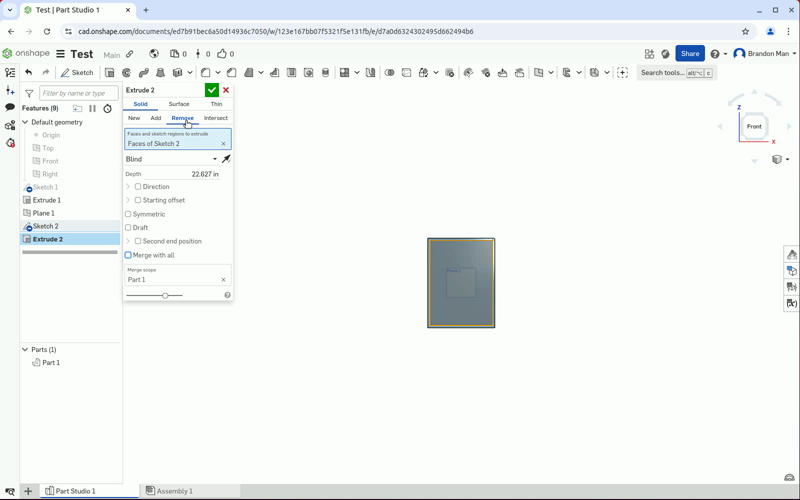
key(space)
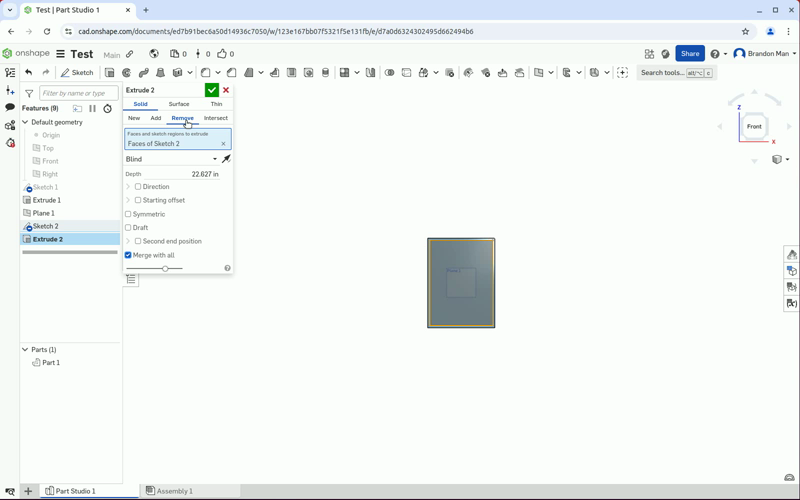
key(enter)
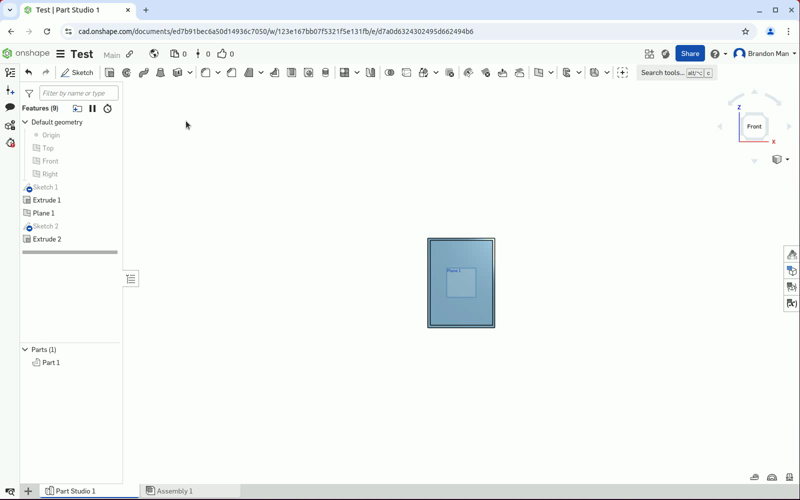
key(shift+h)
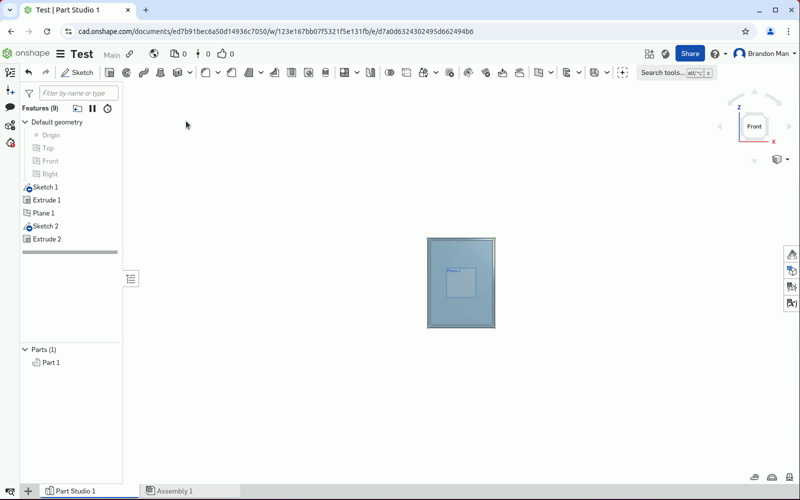
key(shift+h)
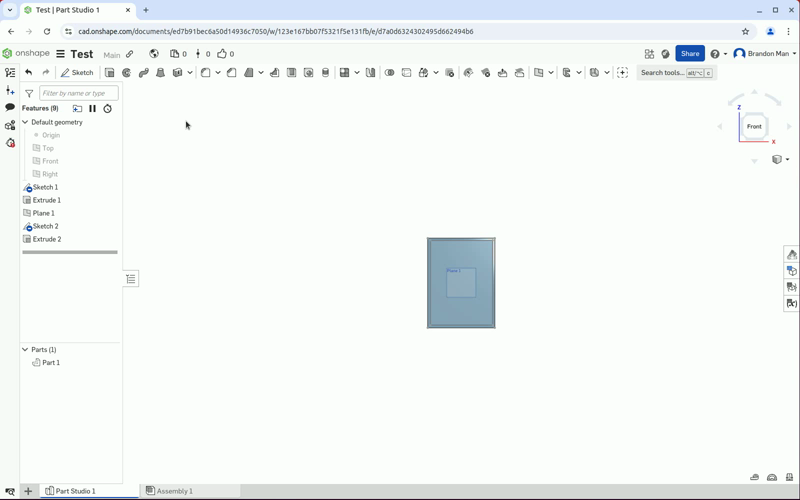
key(shift+7)
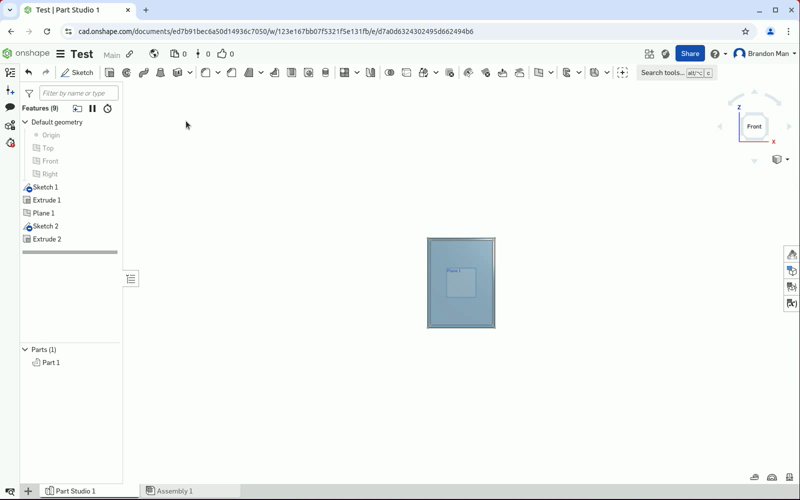
key(left, 2)
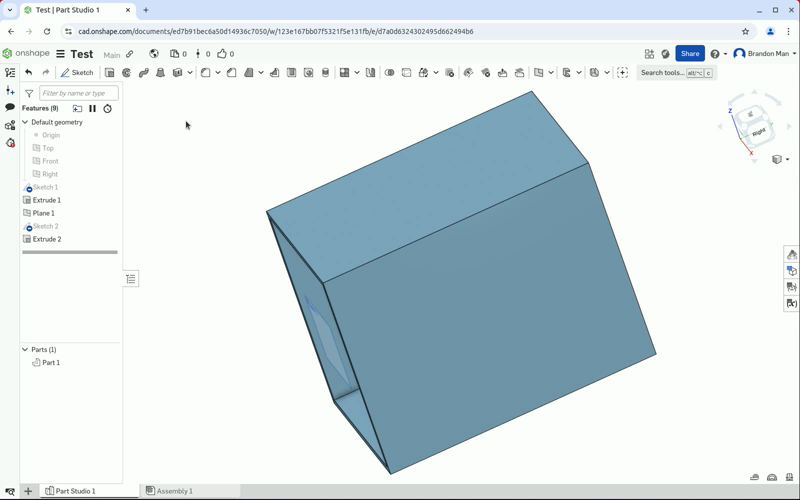
key(down, 2)
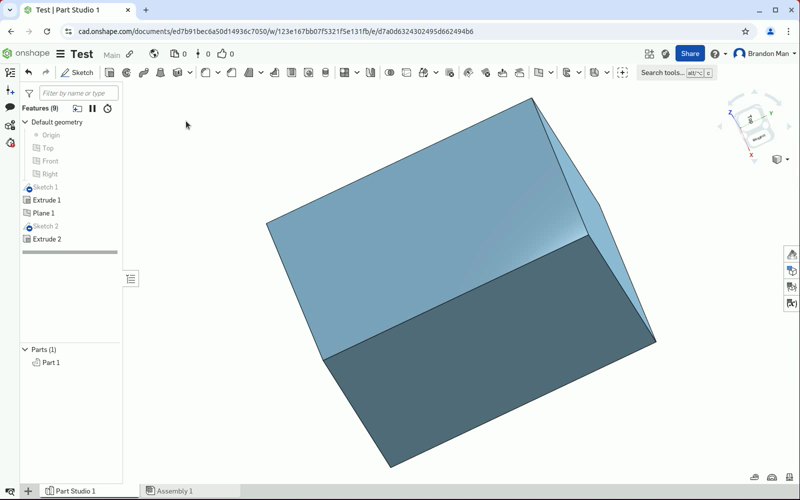
key(up, 2)
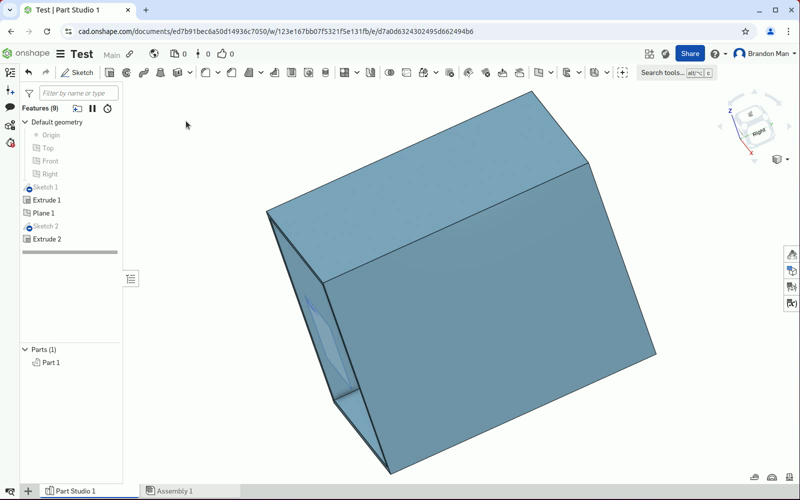
key(right, 2)
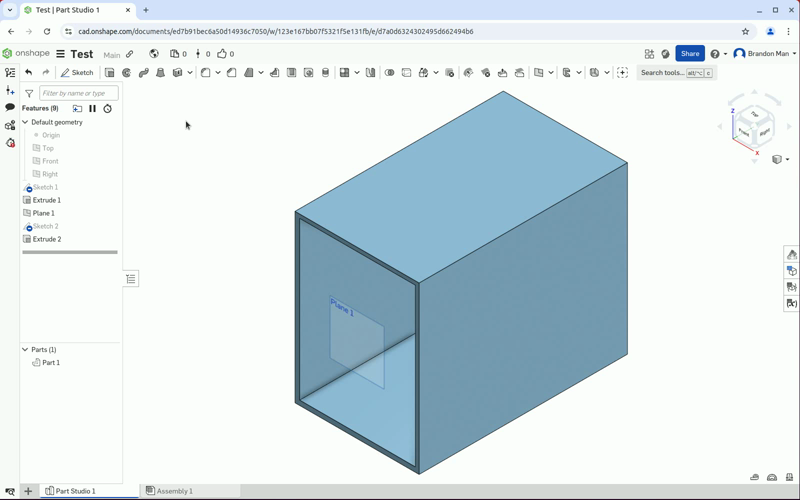
mouse_move(73, 189)
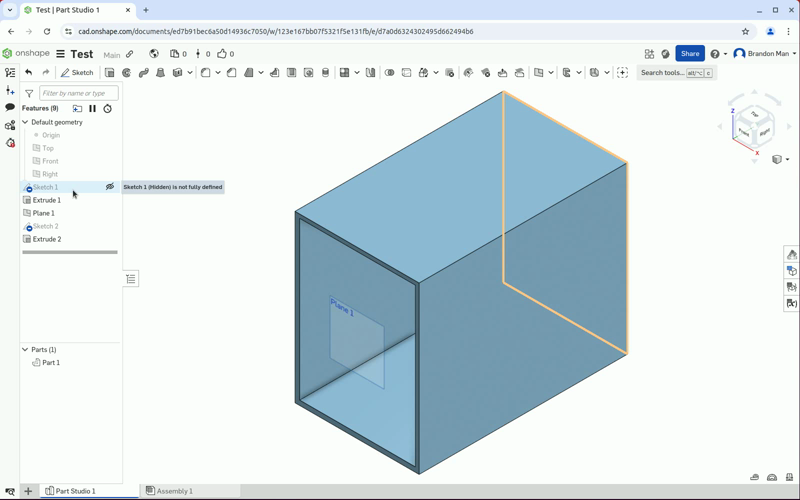
click(73, 189)